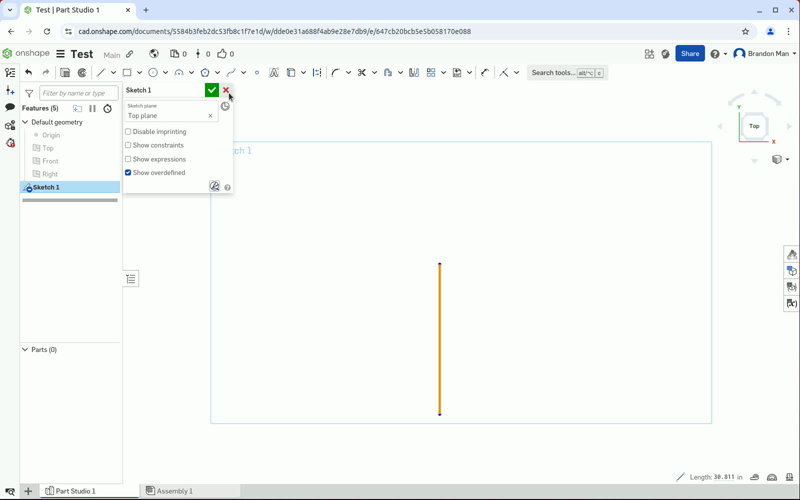
key(shift+h)
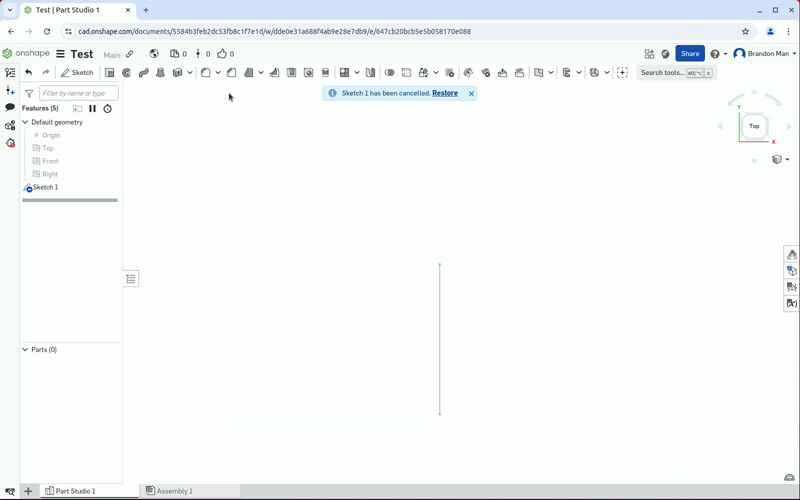
key(shift+s)
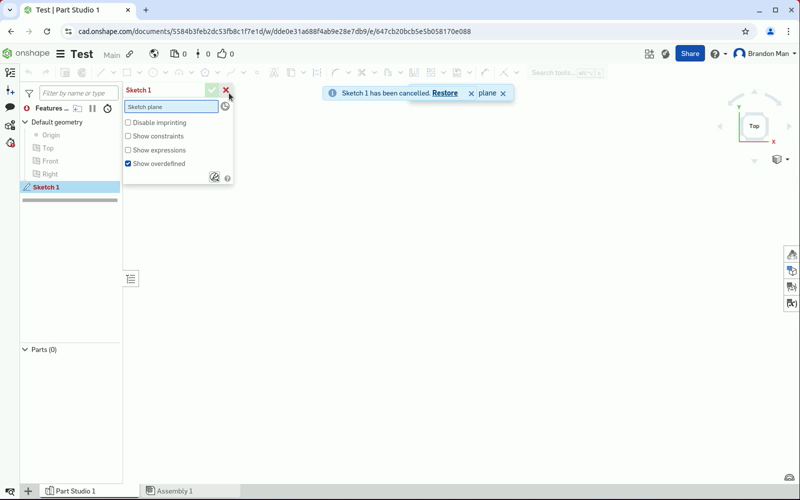
mouse_move(73, 150)
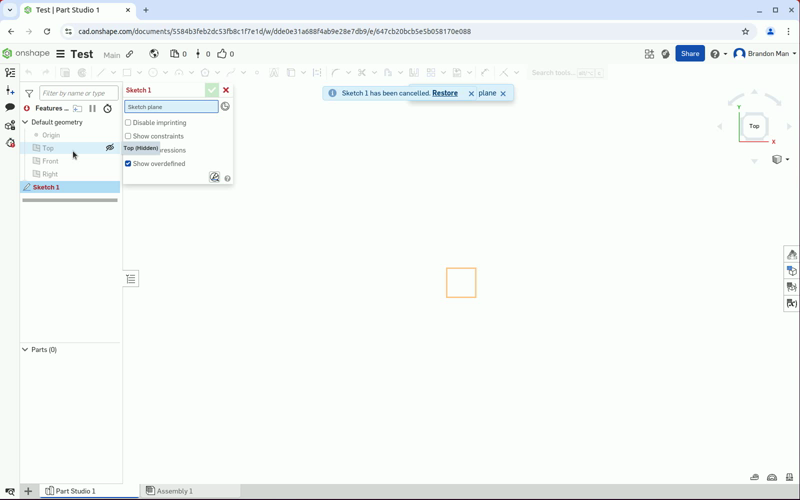
click(73, 150)
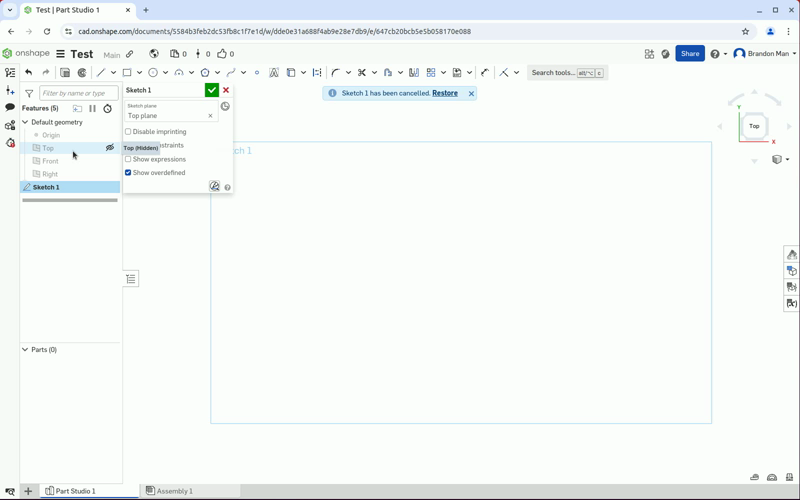
mouse_move(73, 352)
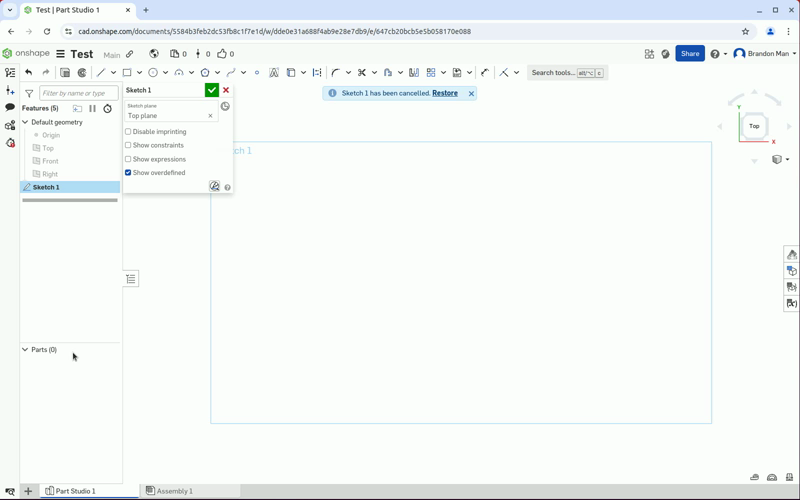
key(y)
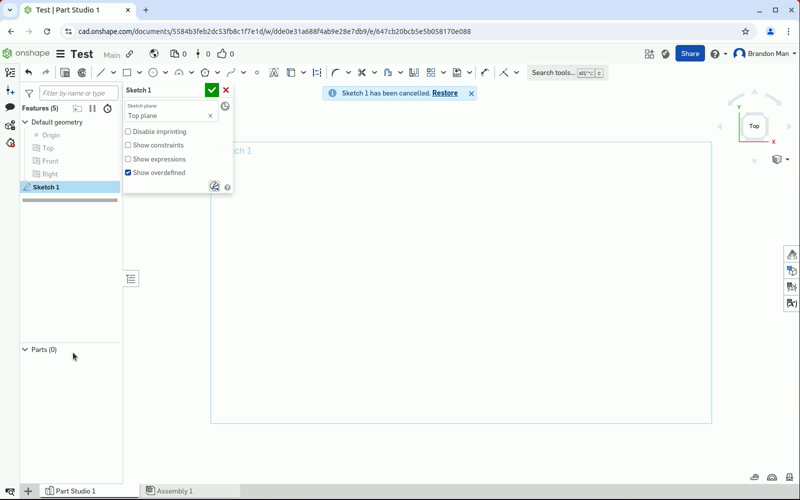
key(l)
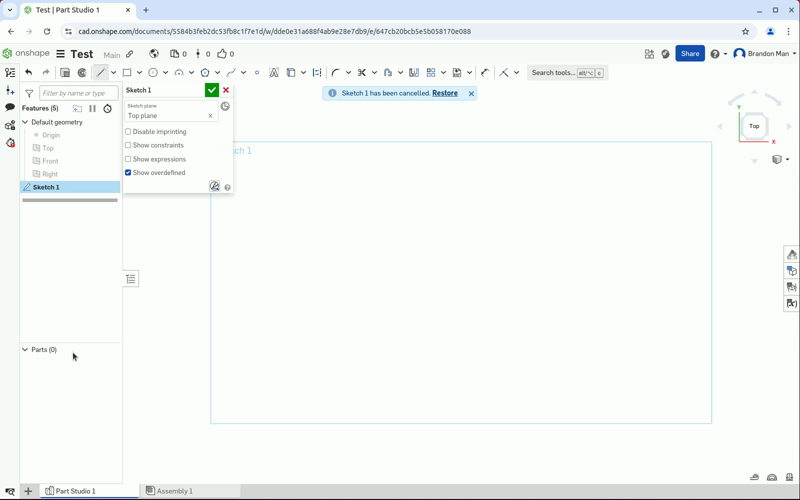
key_down(shift)
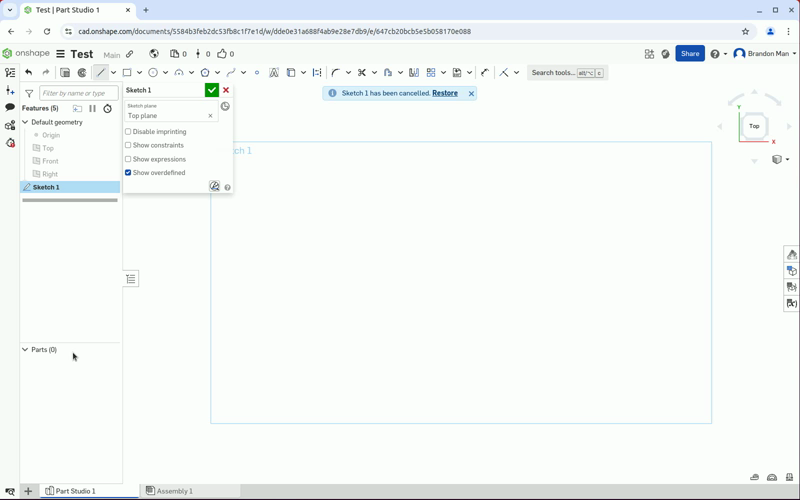
mouse_move(419, 282)
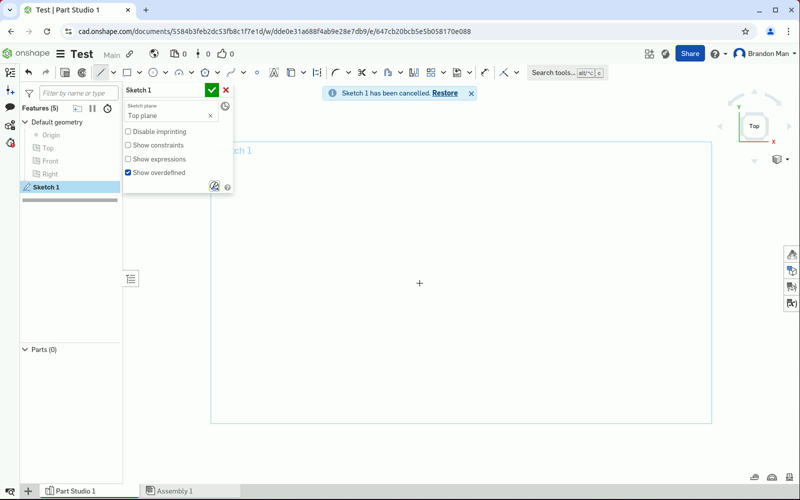
click(419, 282)
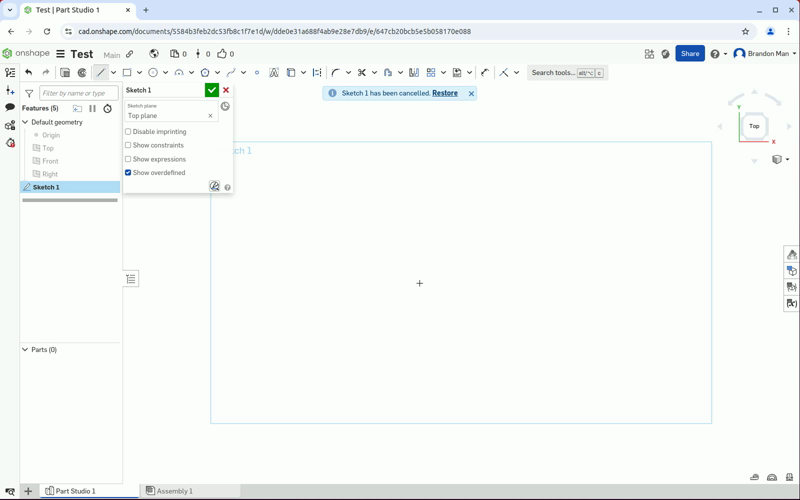
key_up(shift)
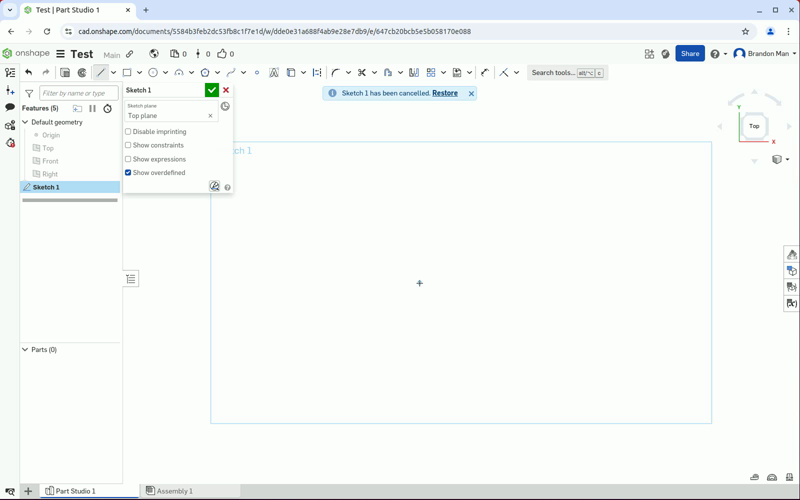
key_down(shift)
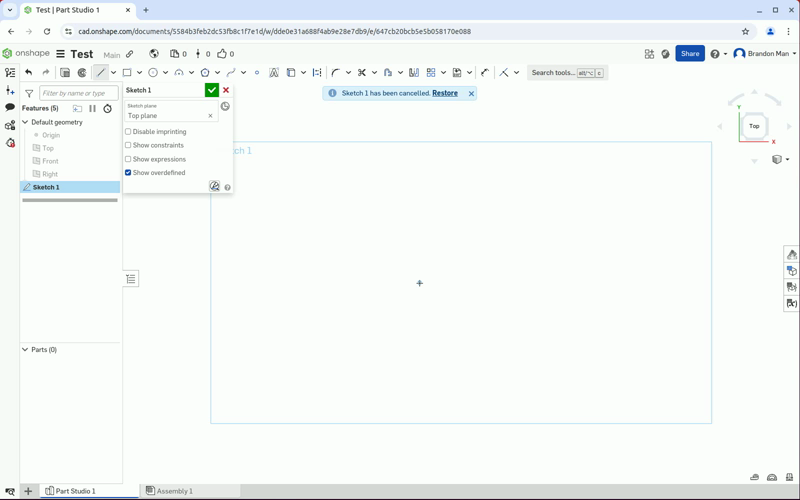
mouse_move(449, 282)
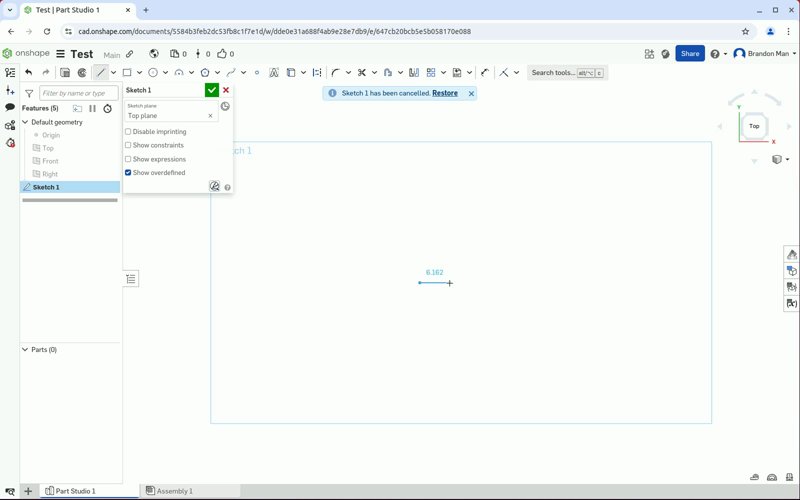
mouse_move(440, 318)
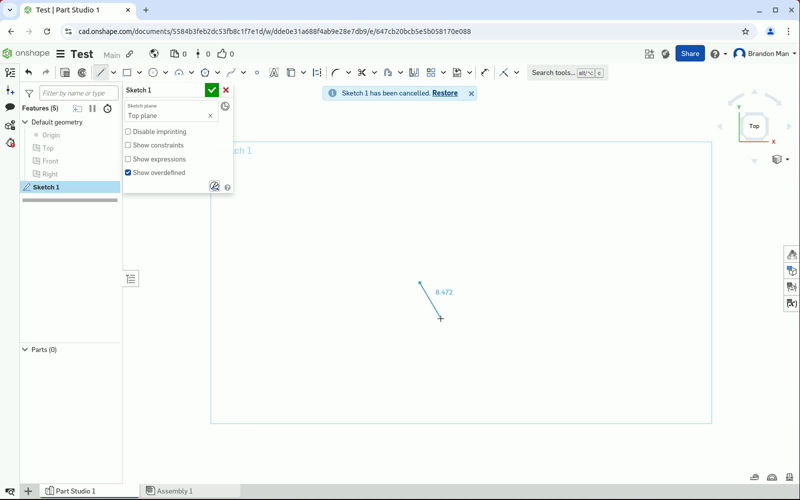
click(440, 318)
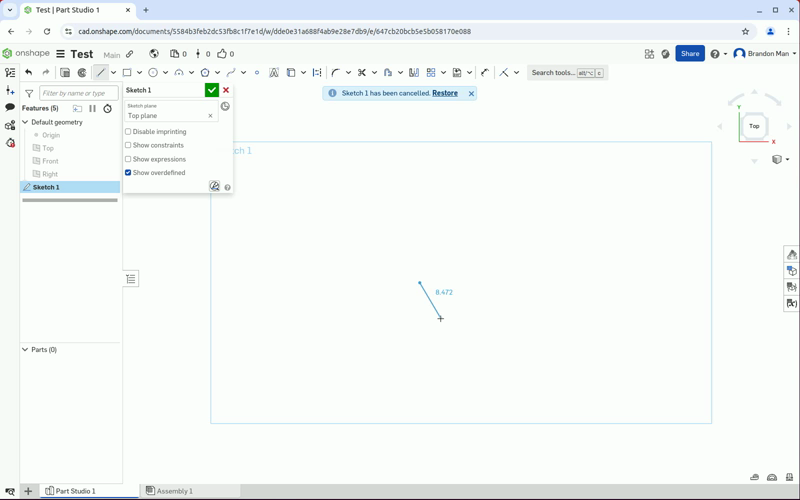
key_up(shift)
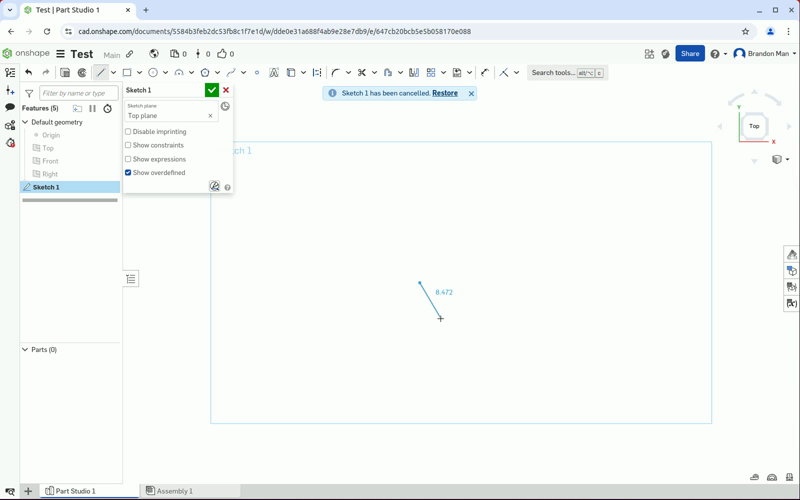
key_down(shift)
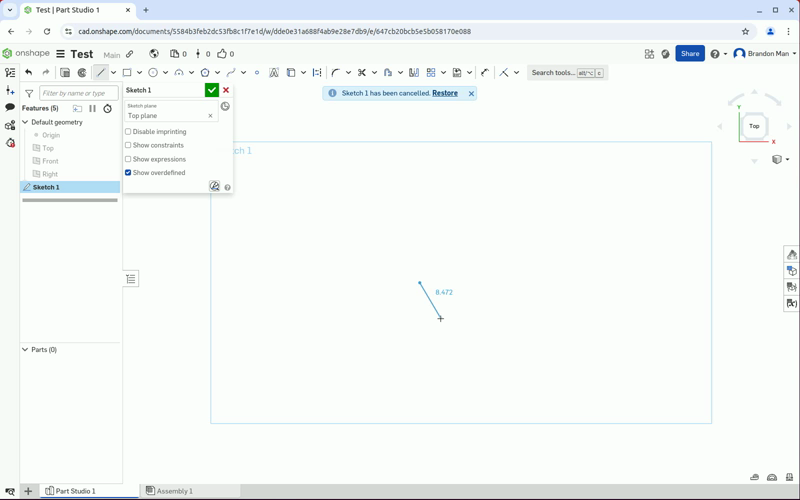
mouse_move(470, 318)
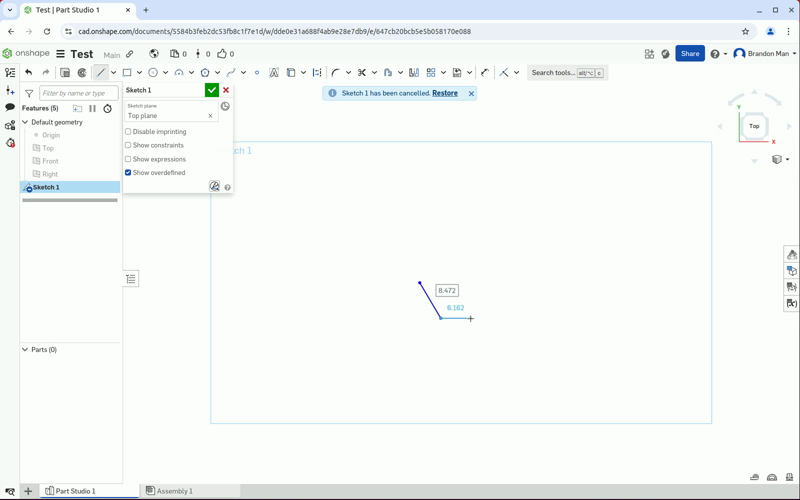
mouse_move(481, 318)
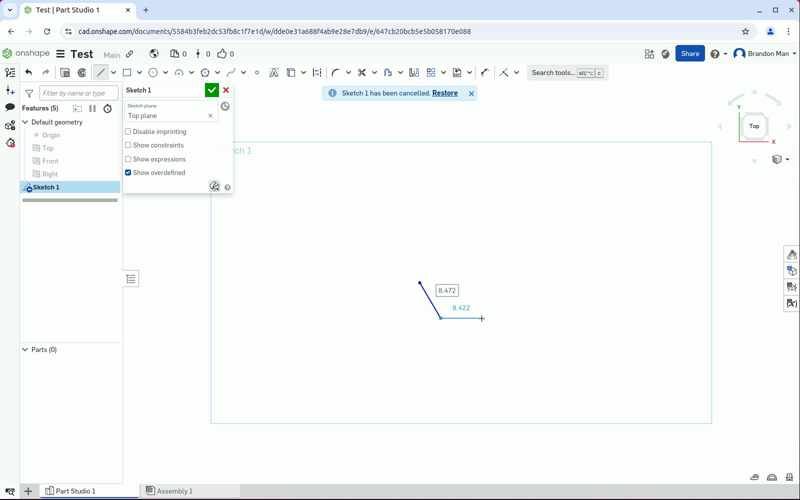
click(481, 318)
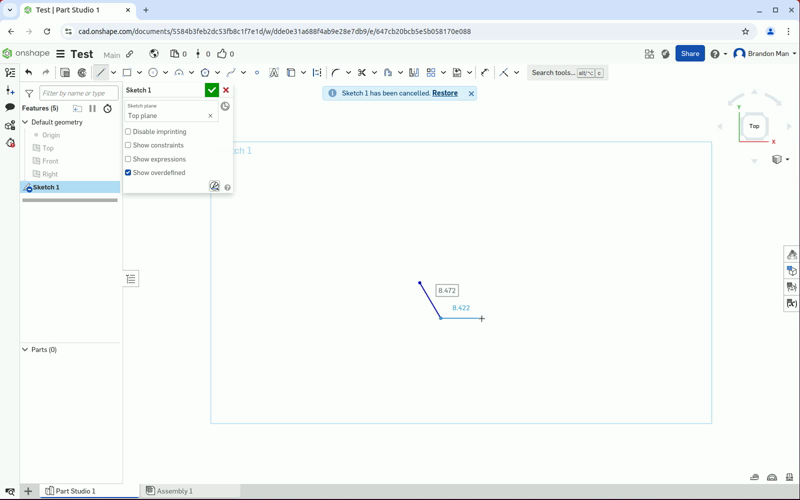
key_up(shift)
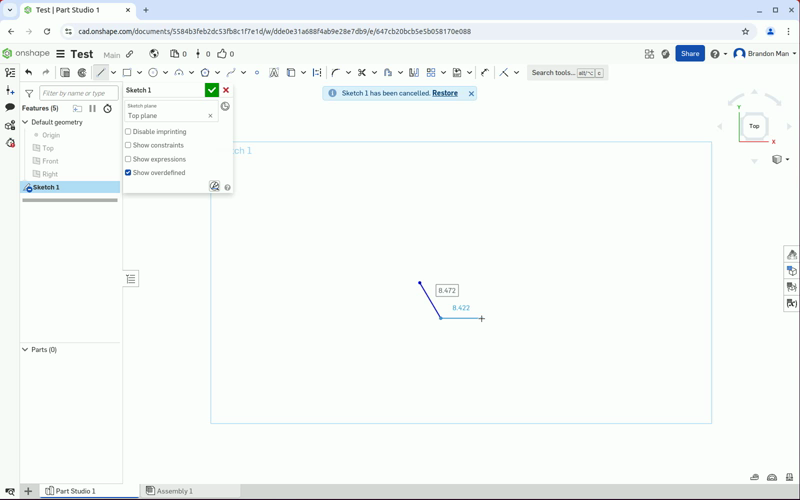
key_down(shift)
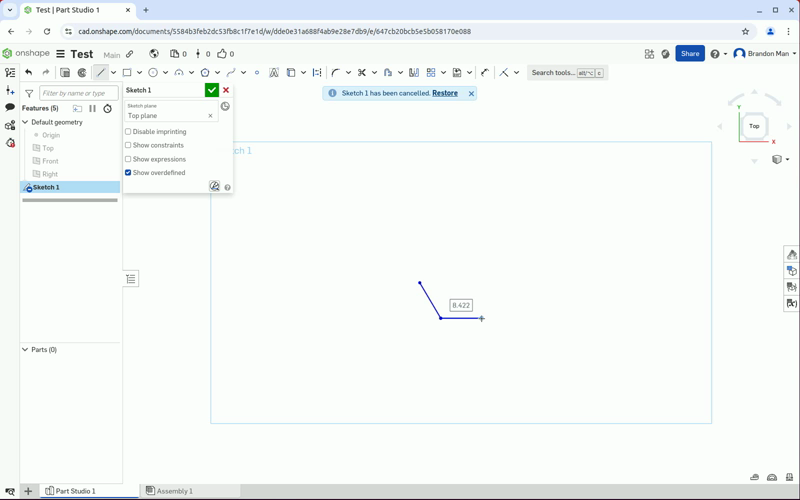
mouse_move(511, 318)
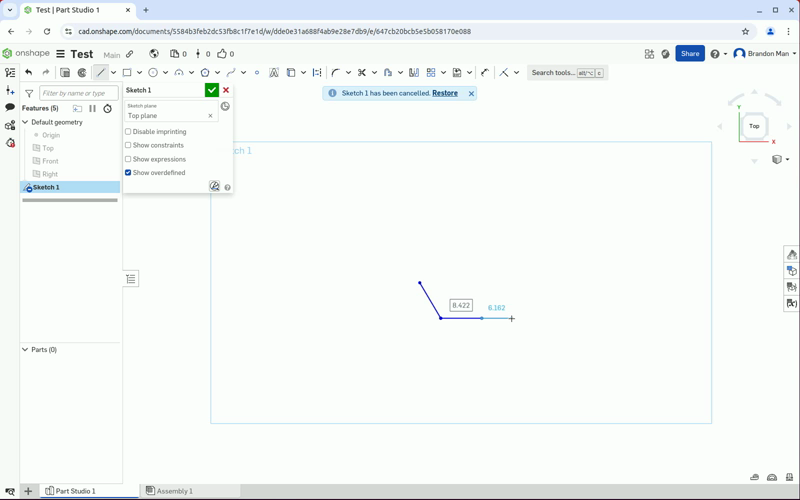
mouse_move(502, 282)
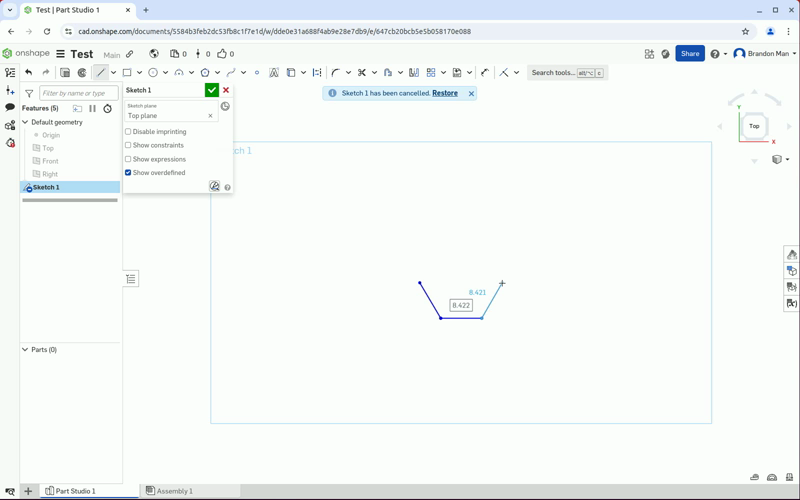
click(502, 282)
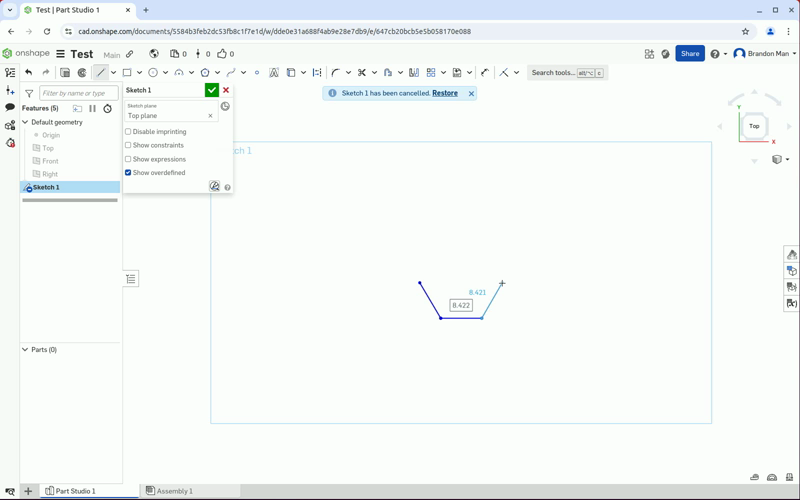
key_up(shift)
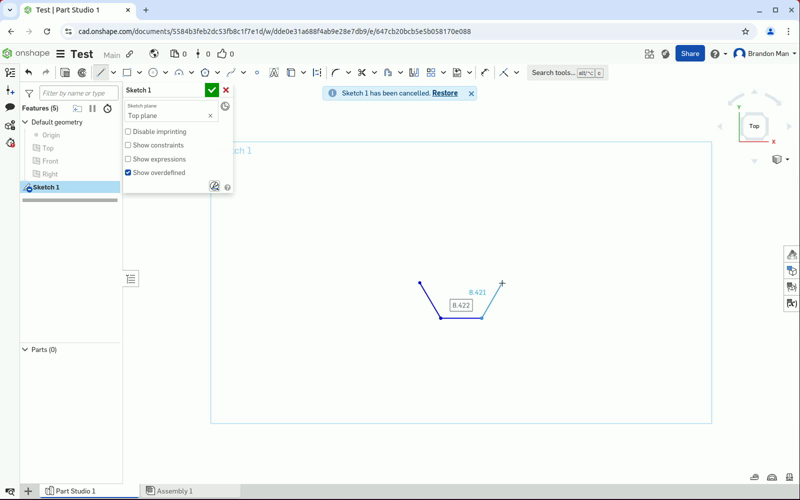
key_down(shift)
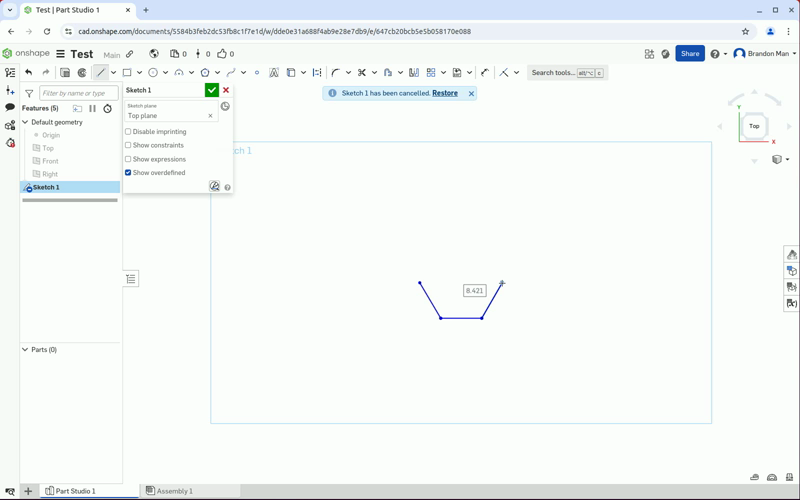
mouse_move(532, 282)
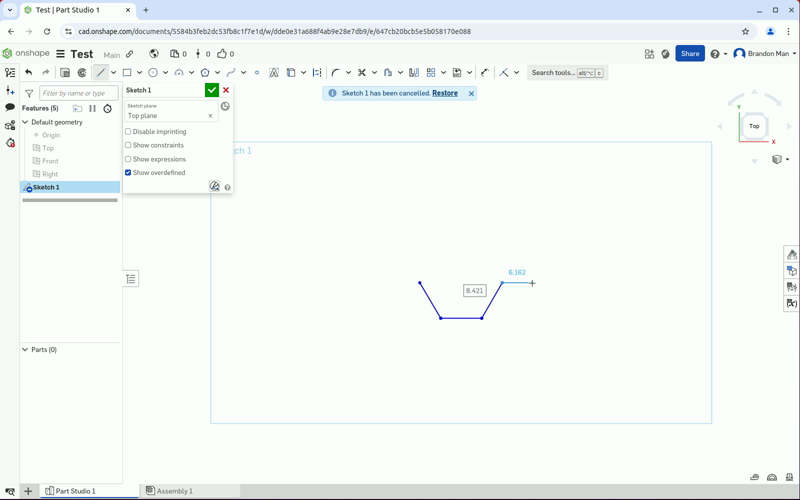
mouse_move(481, 247)
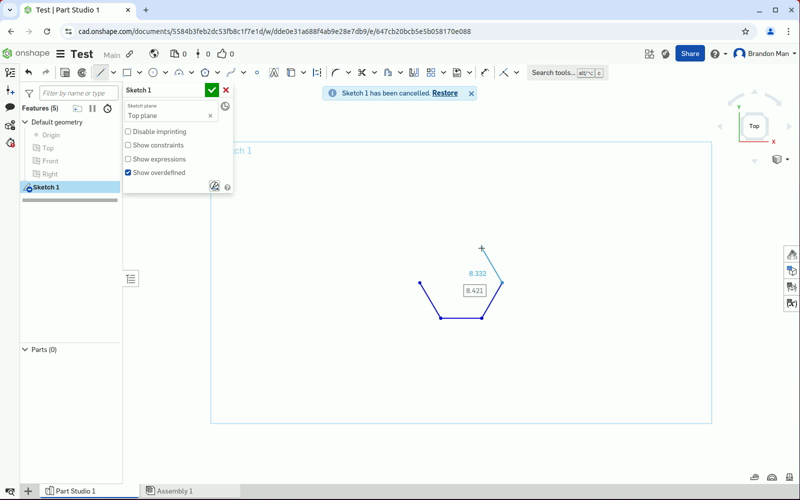
click(481, 247)
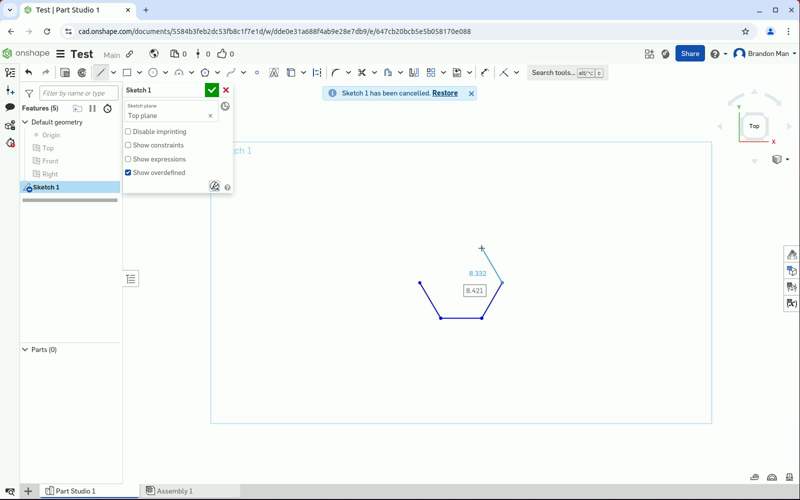
key_up(shift)
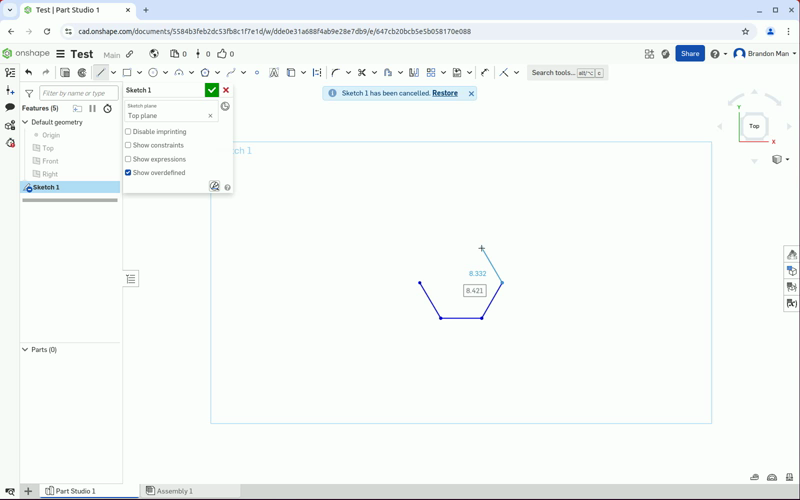
key_down(shift)
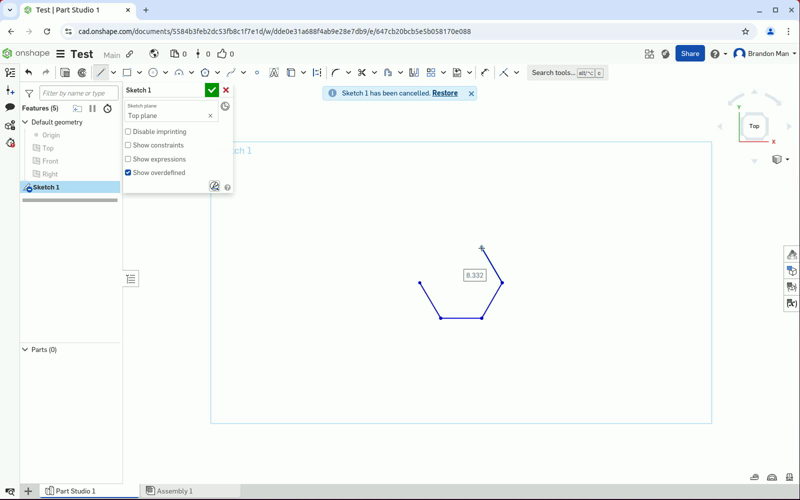
mouse_move(511, 247)
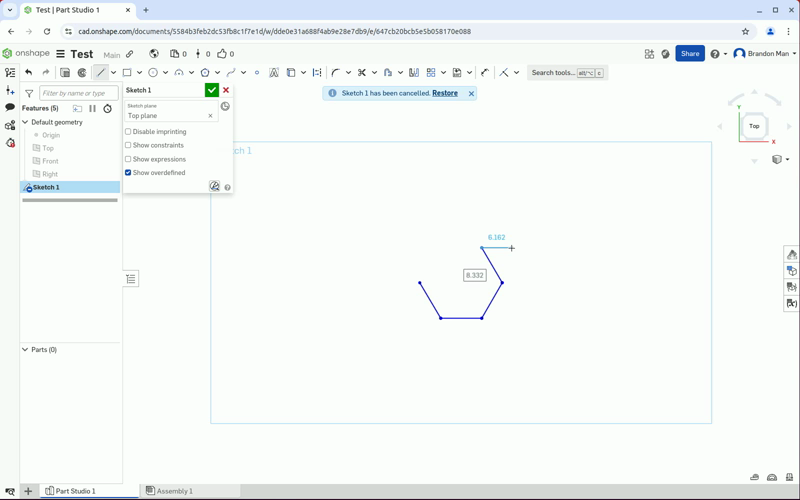
mouse_move(440, 247)
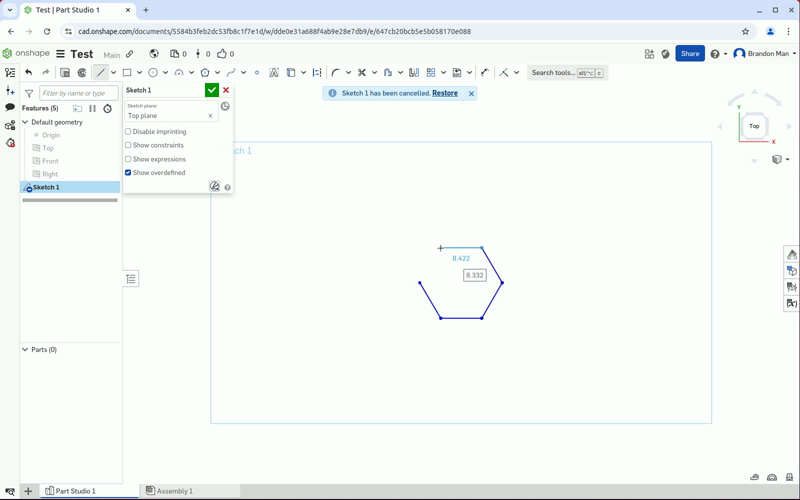
click(440, 247)
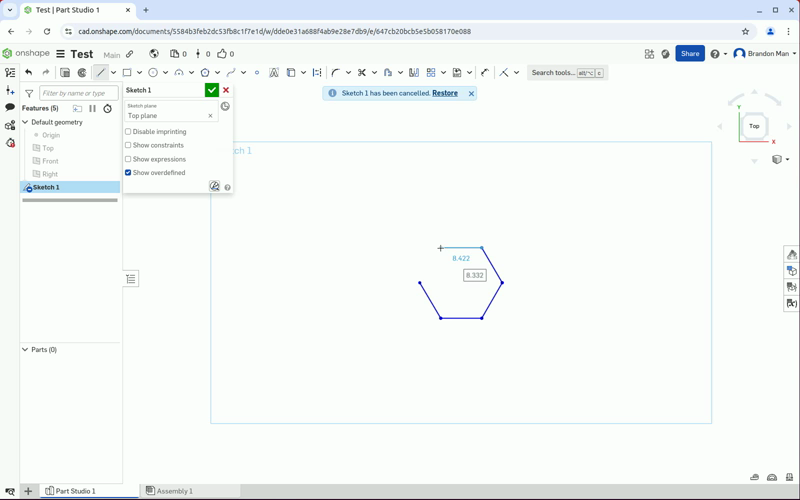
key_up(shift)
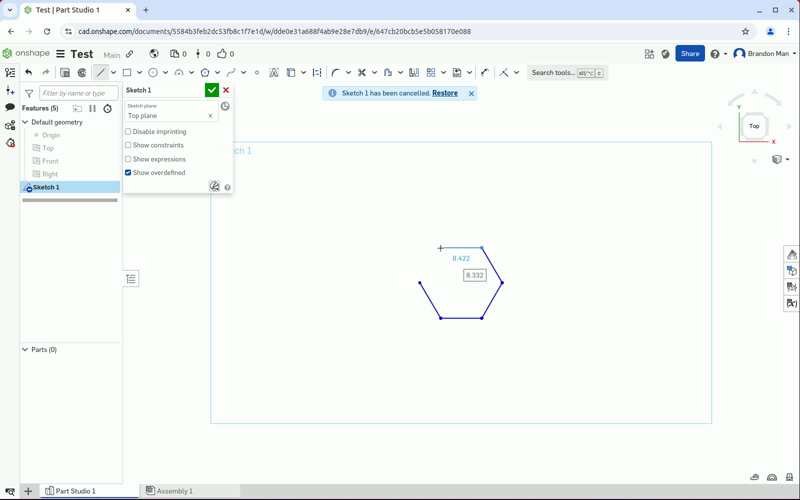
mouse_move(470, 247)
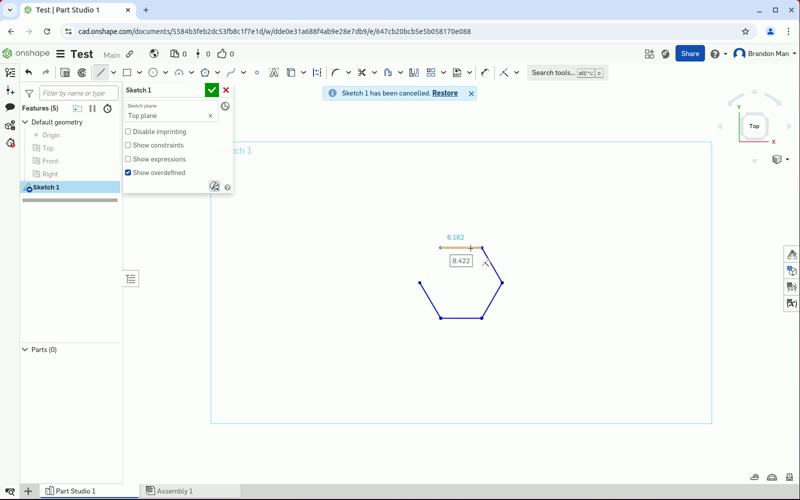
key_down(shift)
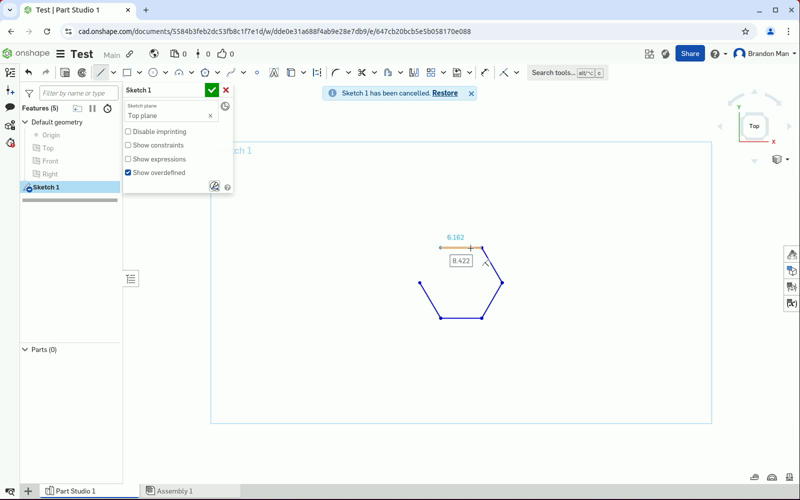
mouse_move(419, 282)
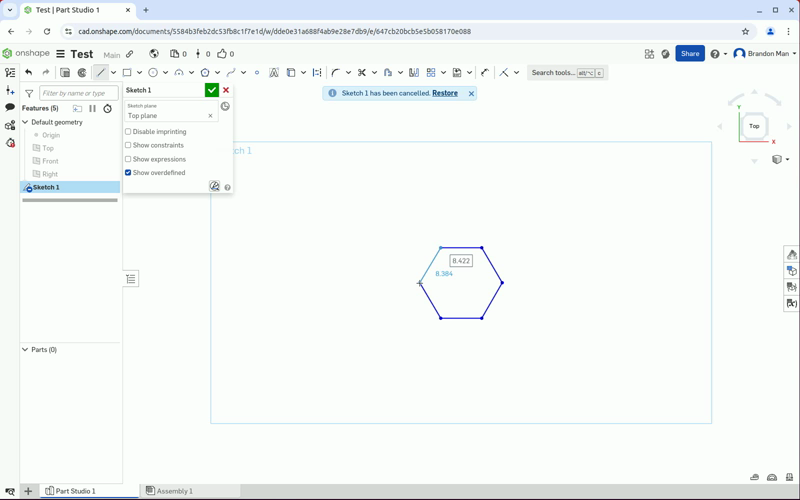
key_up(shift)
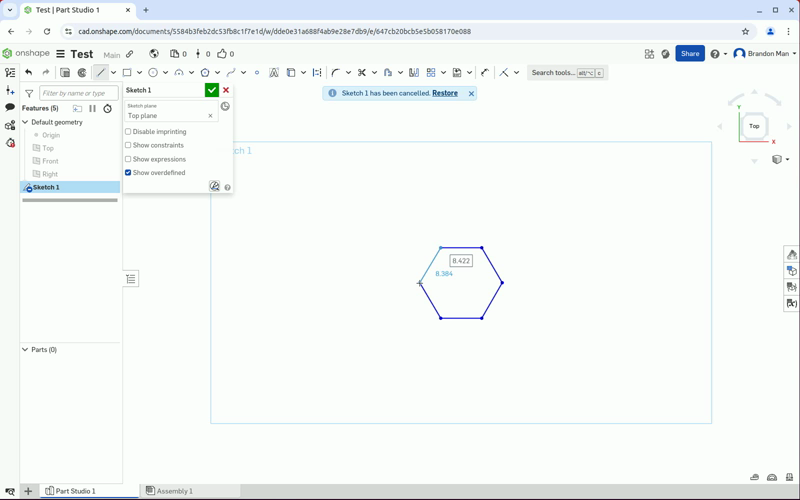
click(419, 282)
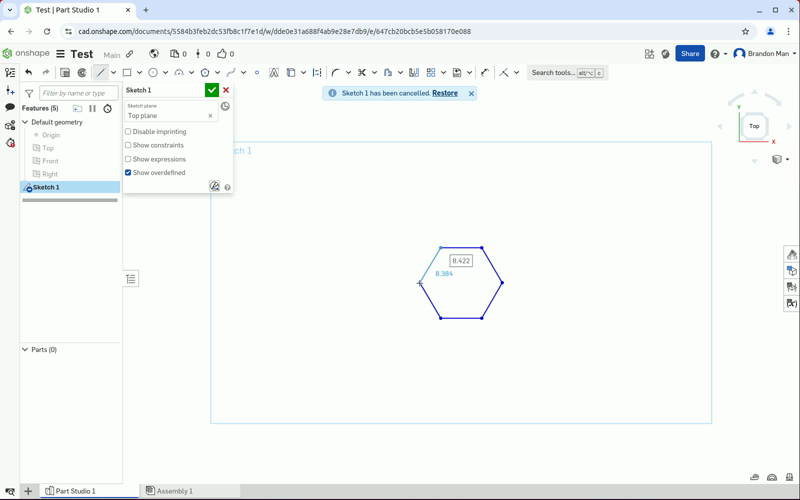
key(esc)
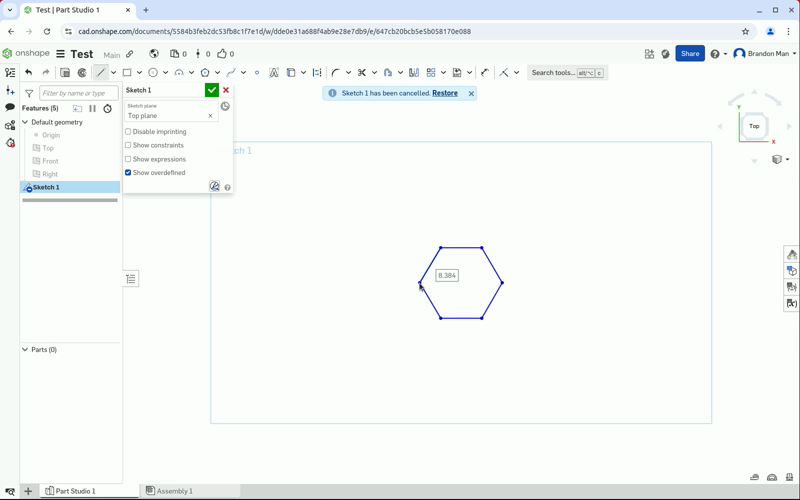
mouse_move(472, 273)
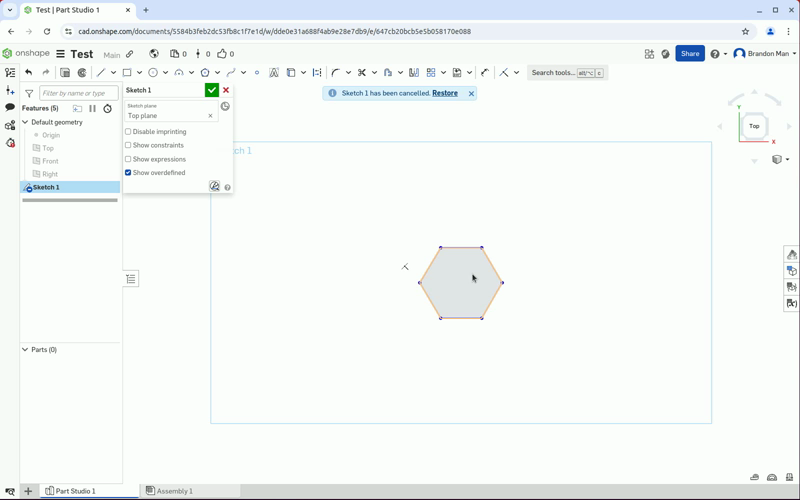
click(472, 273)
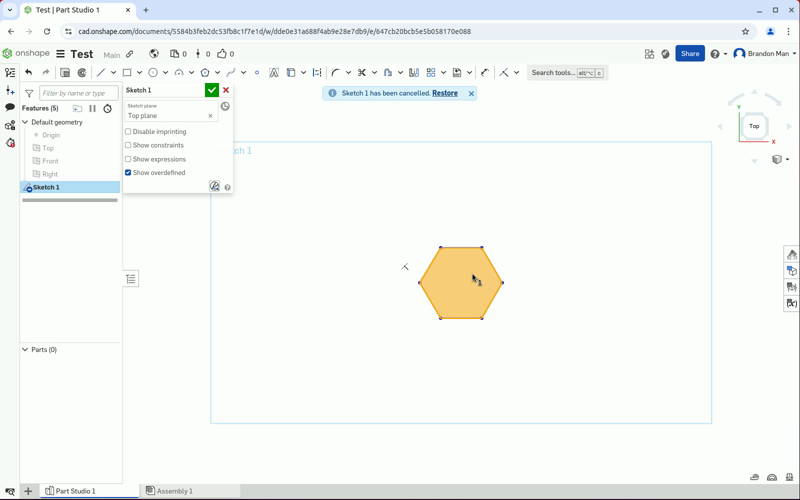
mouse_move(73, 352)
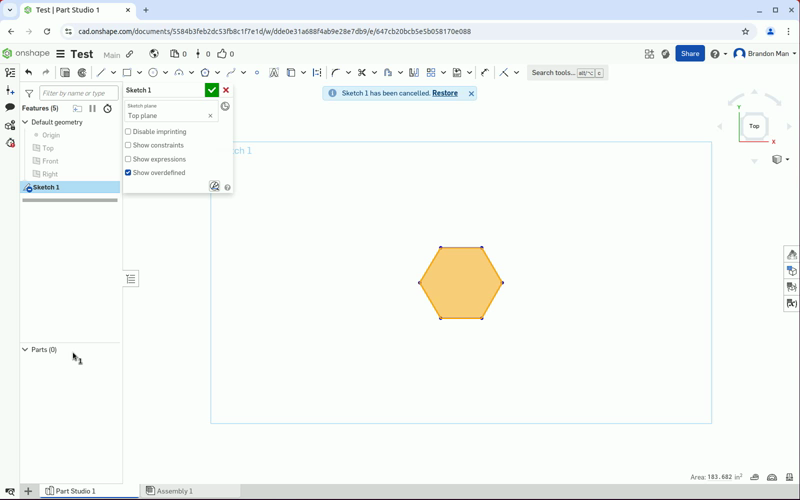
key(shift+y)
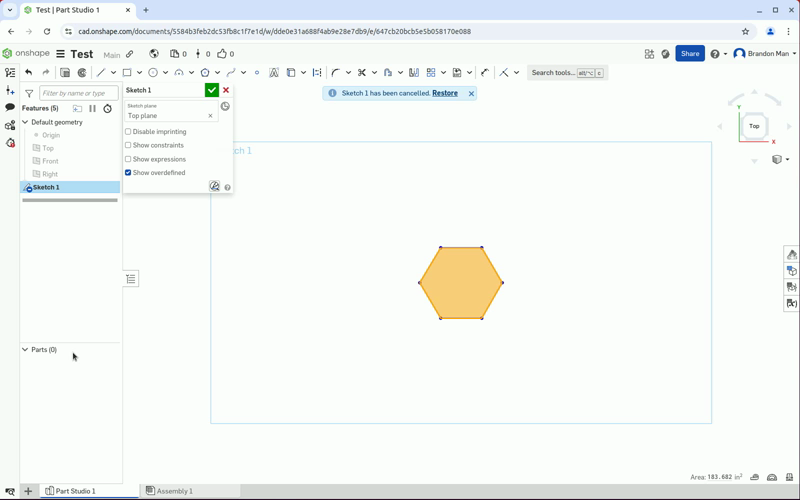
key(shift+e)
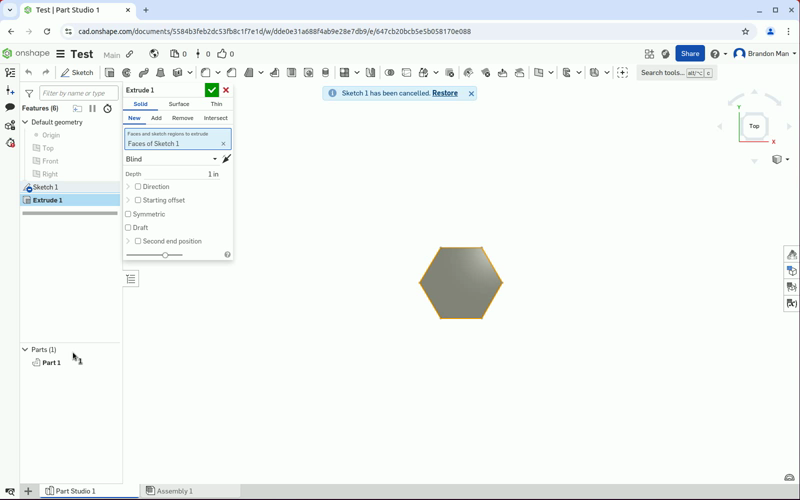
mouse_move(143, 106)
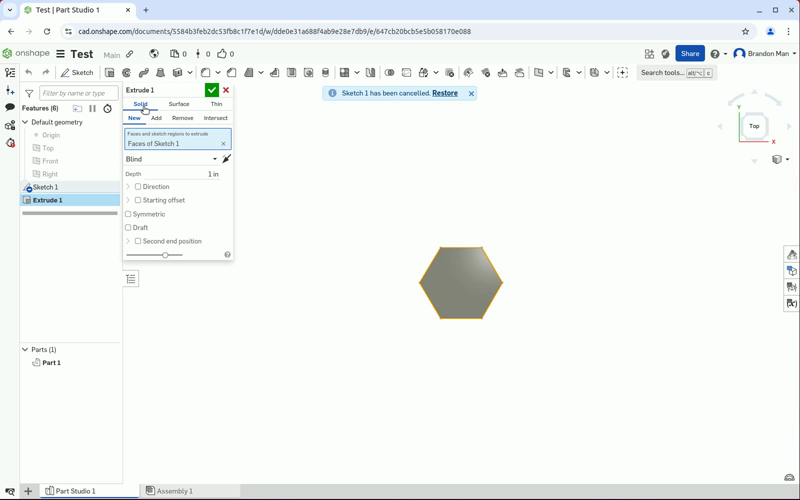
click(143, 106)
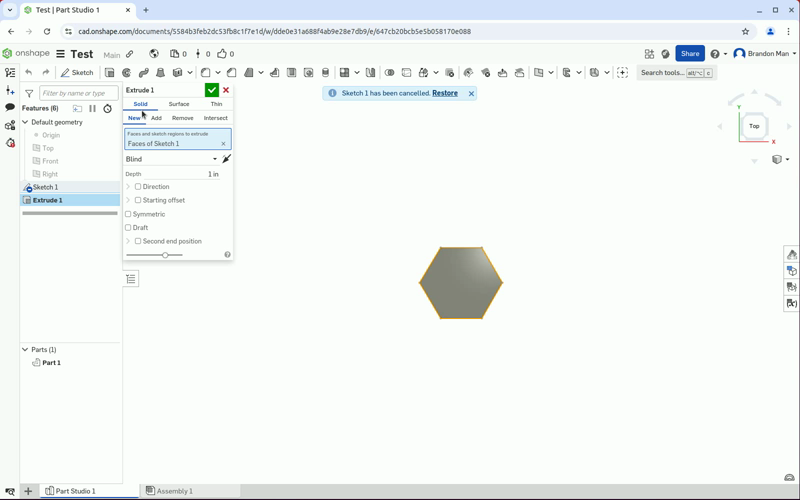
mouse_move(137, 120)
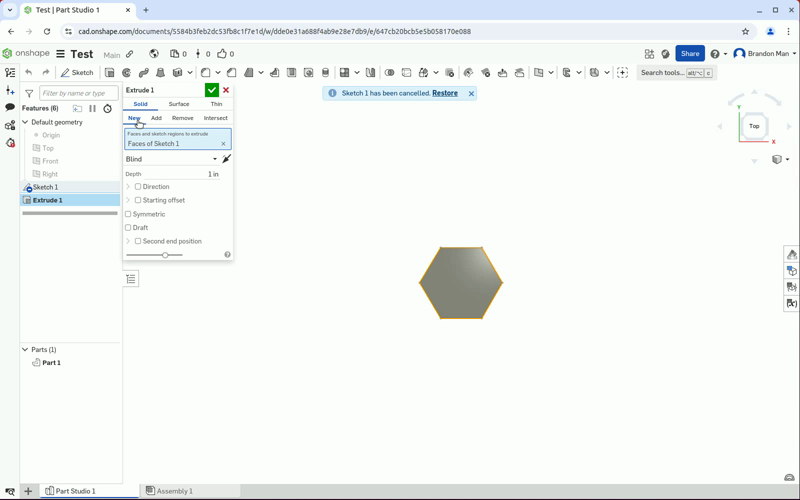
click(137, 120)
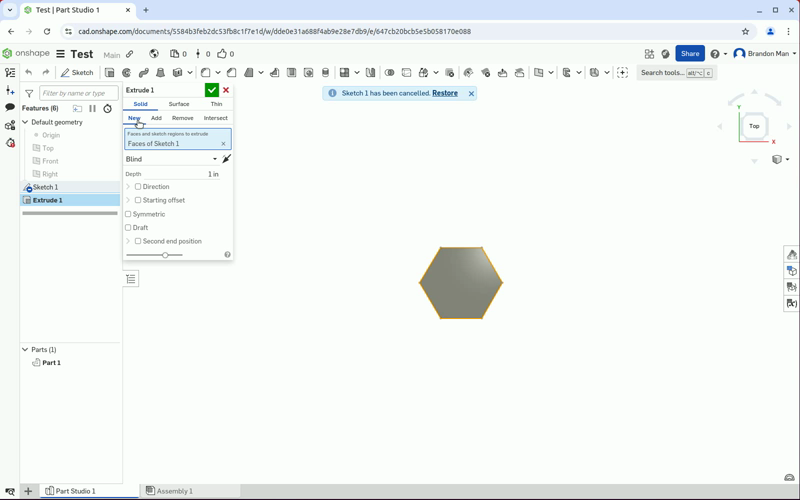
key(tab, 4)
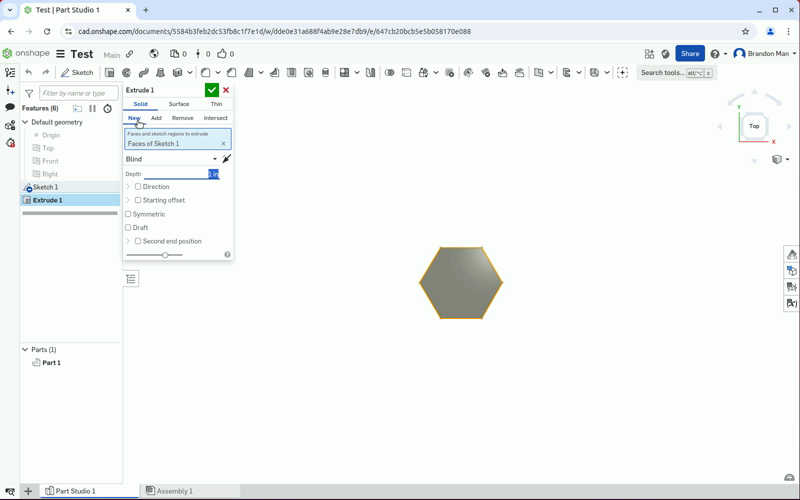
text(4.814)
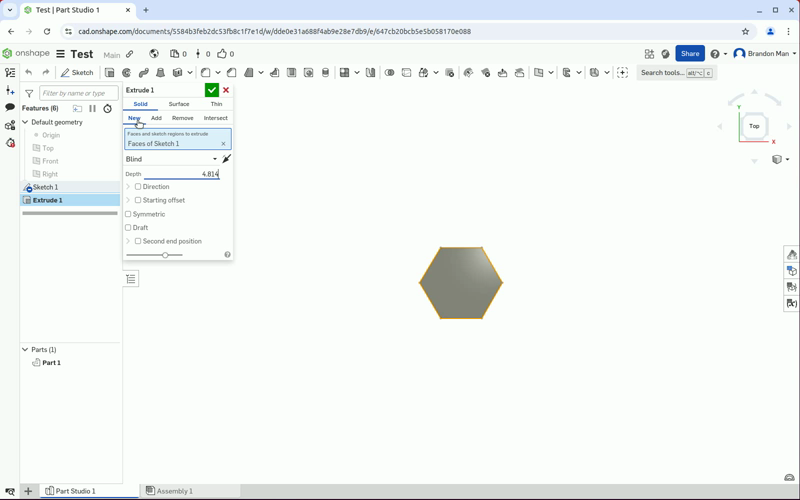
key(enter)
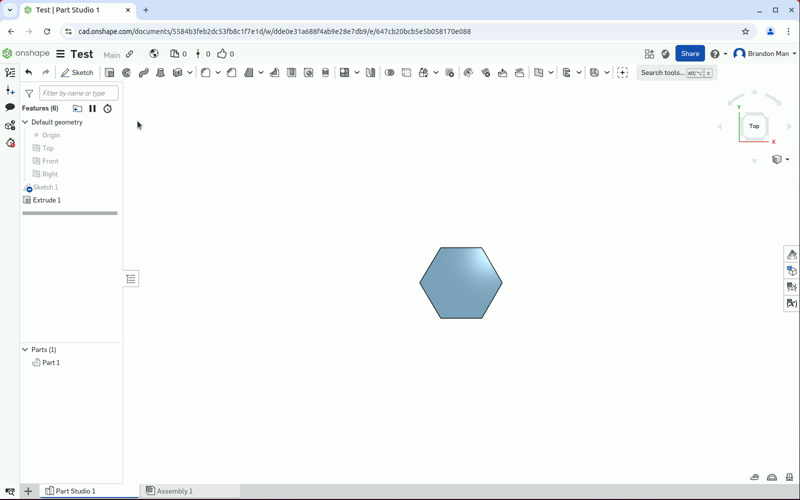
key(shift+h)
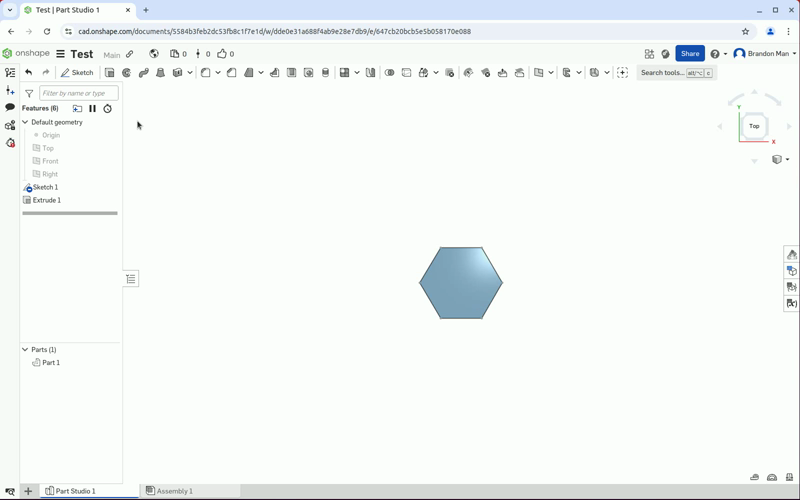
key(shift+h)
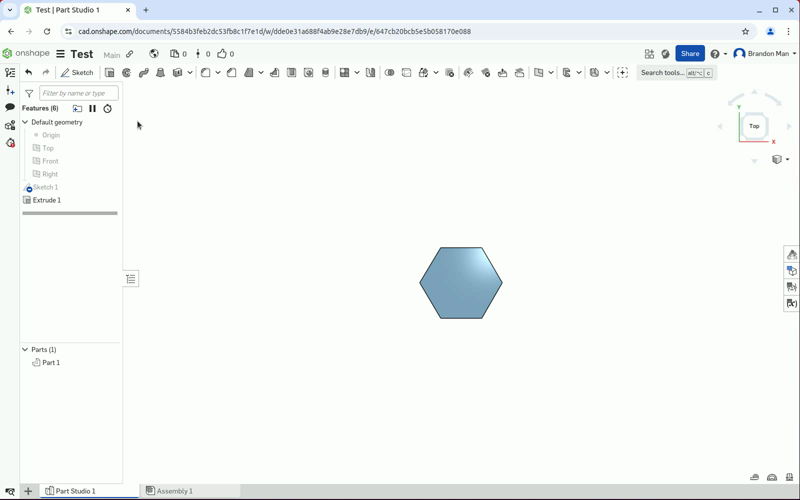
mouse_move(73, 189)
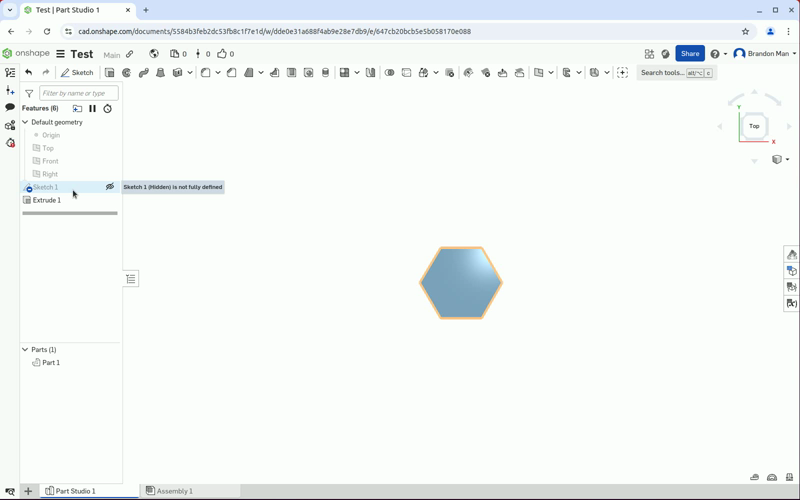
click(73, 189)
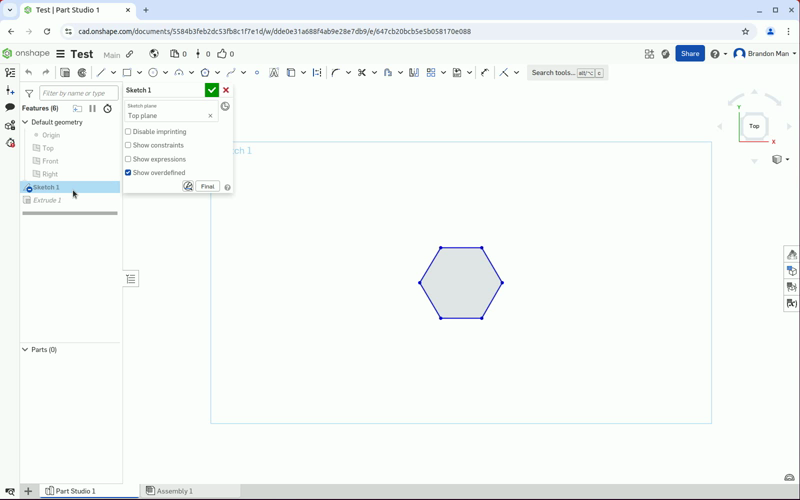
mouse_move(229, 92)
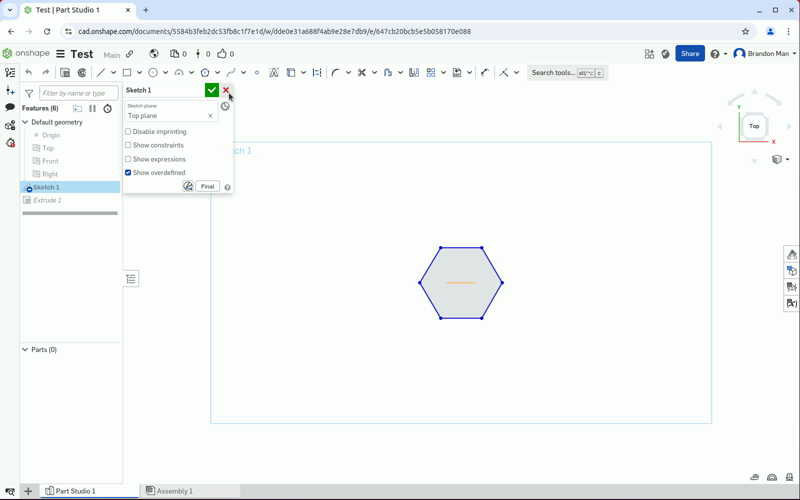
click(229, 92)
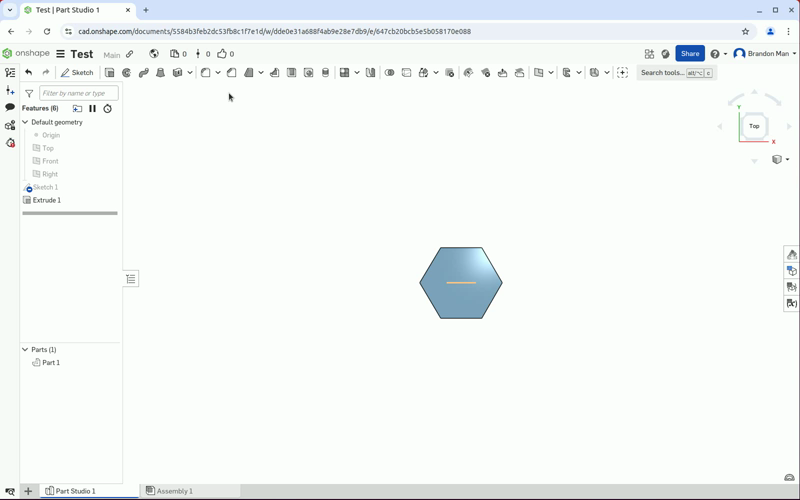
mouse_move(541, 75)
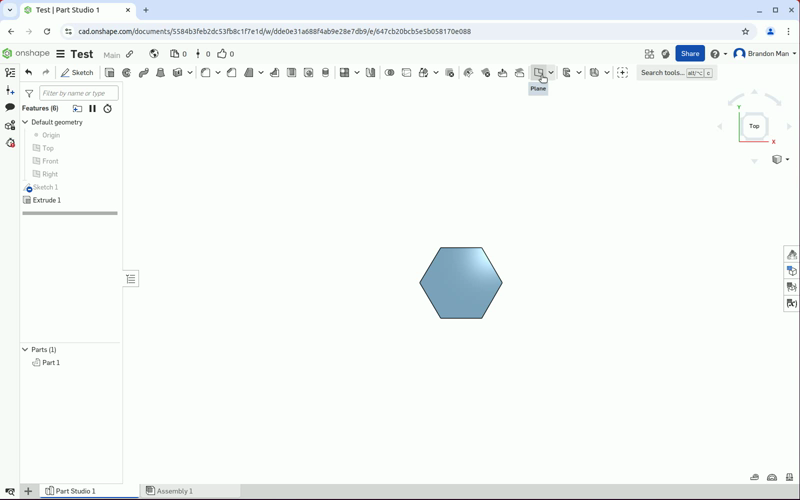
click(541, 75)
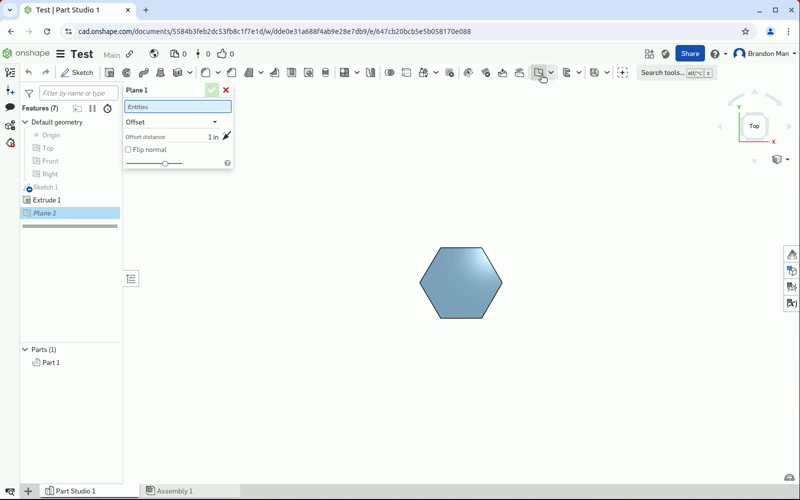
mouse_move(73, 150)
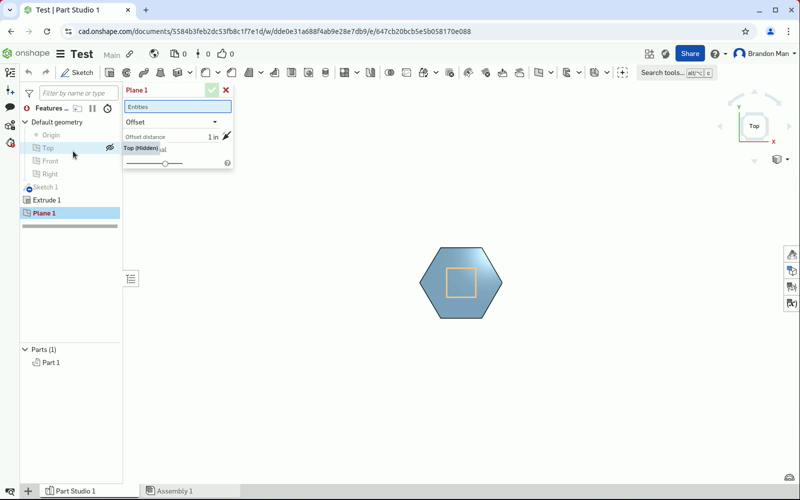
click(73, 150)
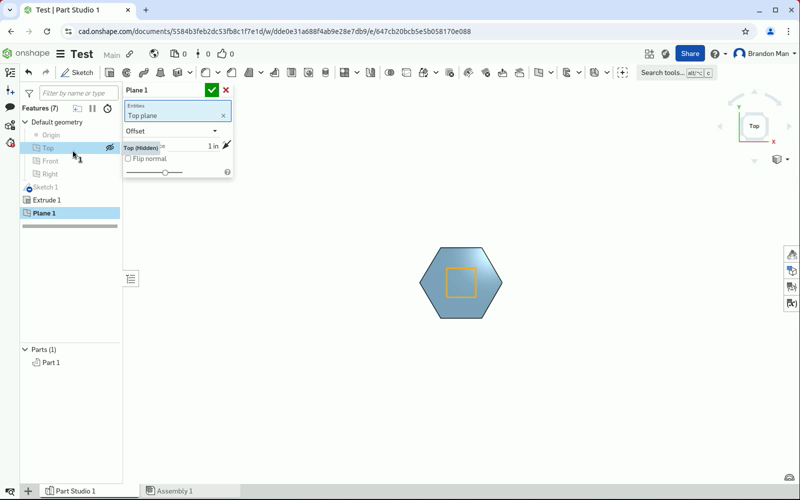
key(tab, 2)
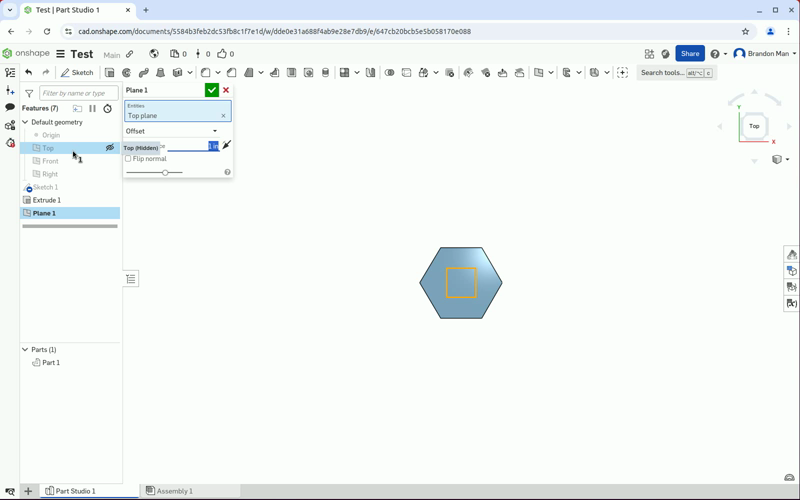
text(4.807)
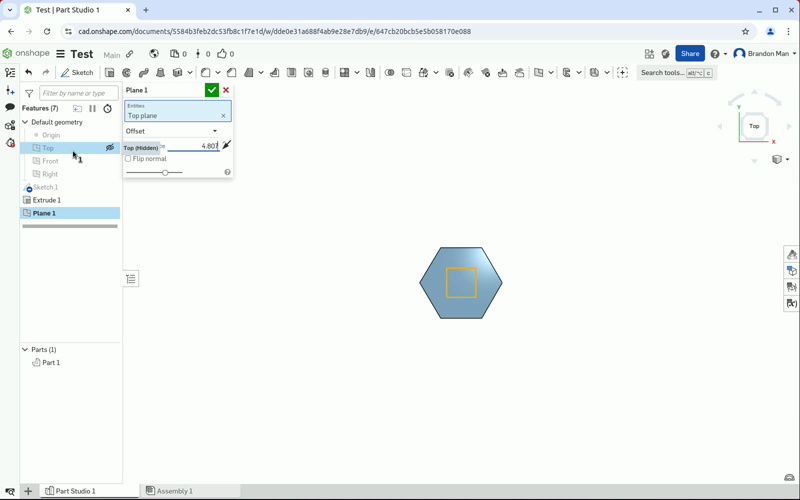
key(enter, 2)
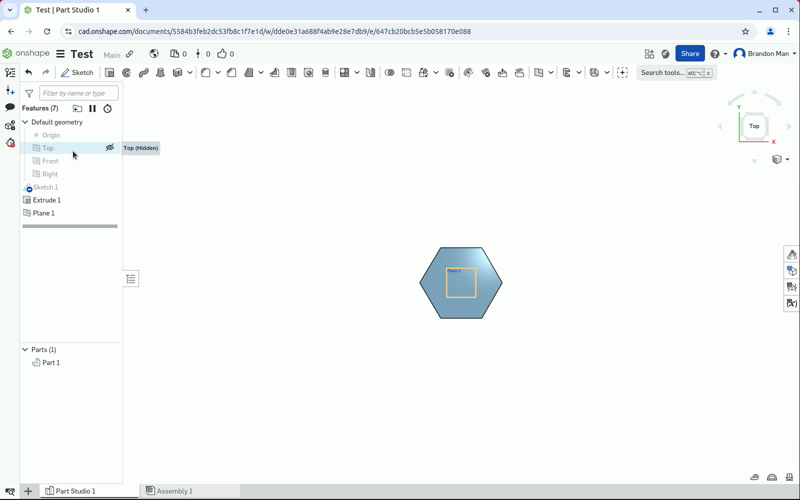
key(shift+s)
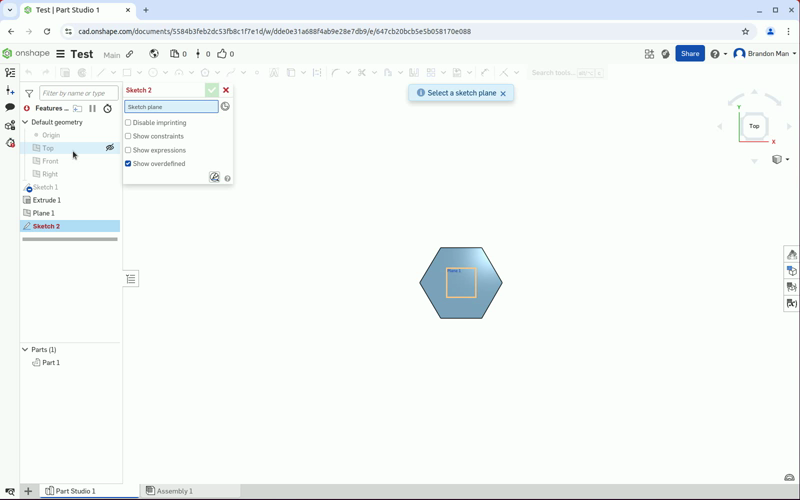
mouse_move(73, 215)
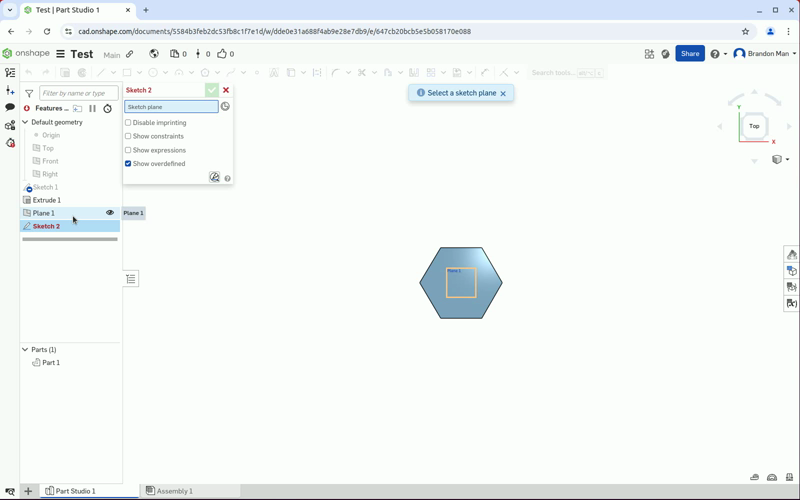
click(73, 215)
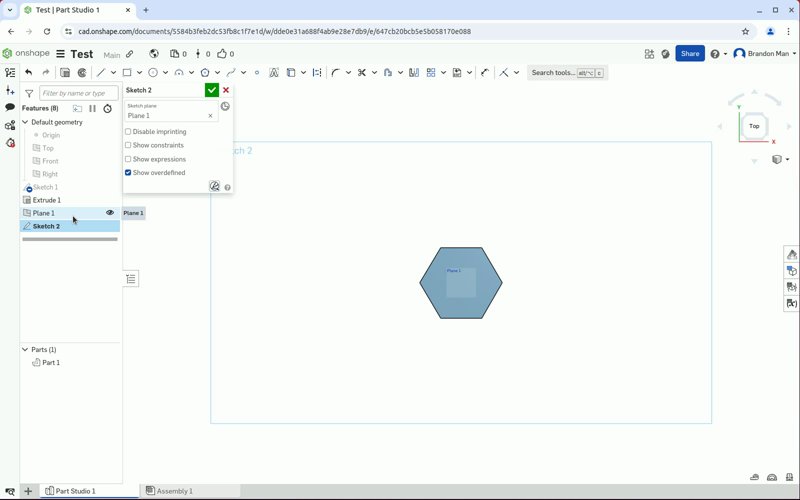
mouse_move(73, 352)
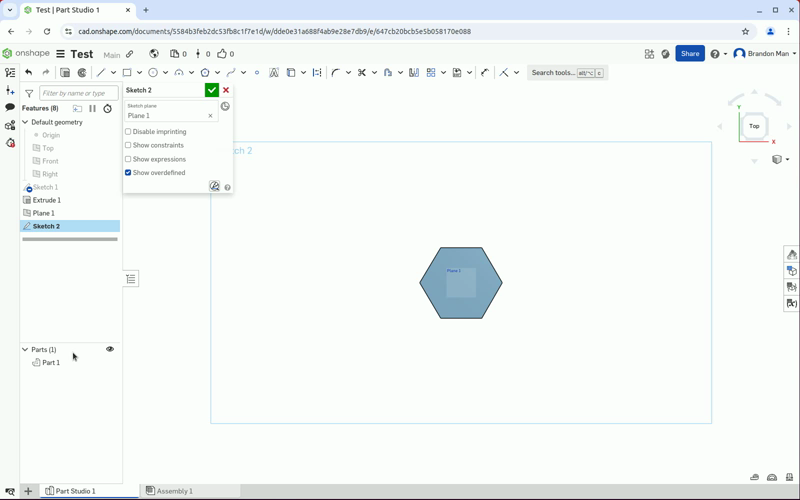
key(y)
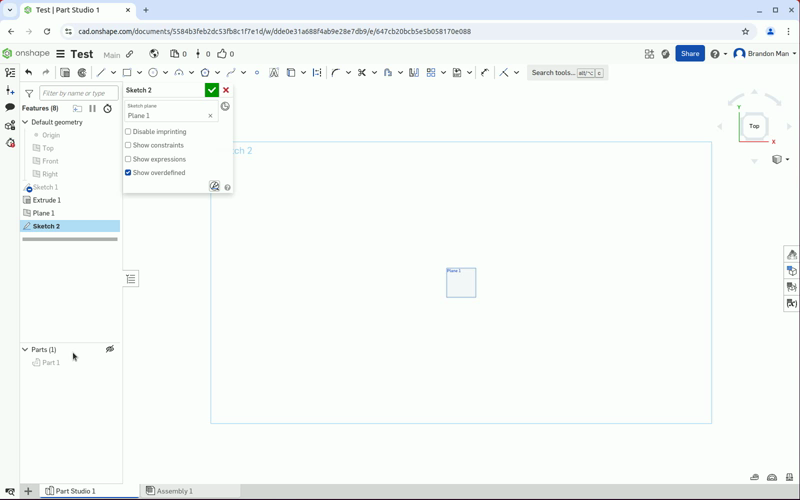
key(c)
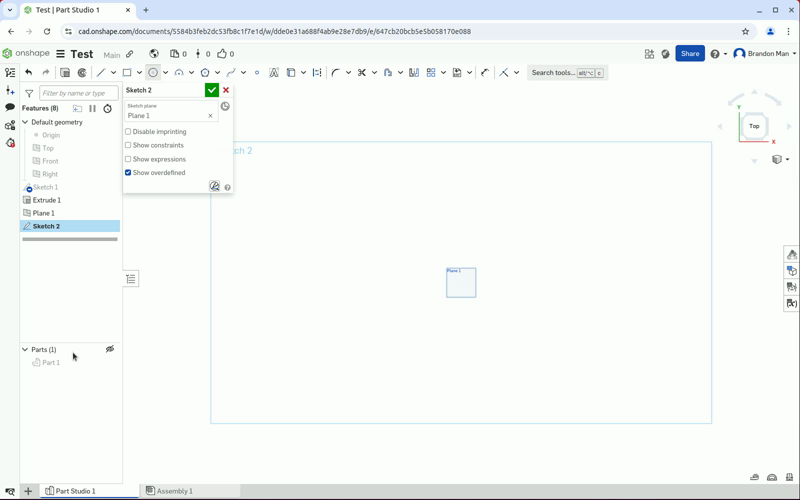
key_down(shift)
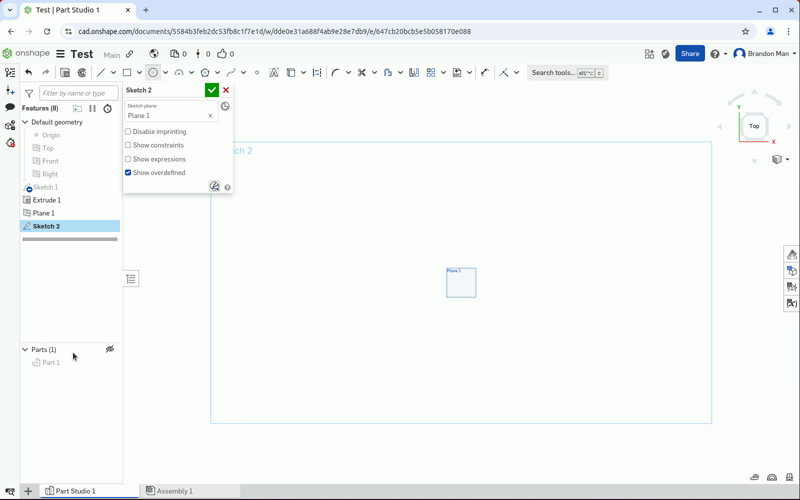
mouse_move(460, 282)
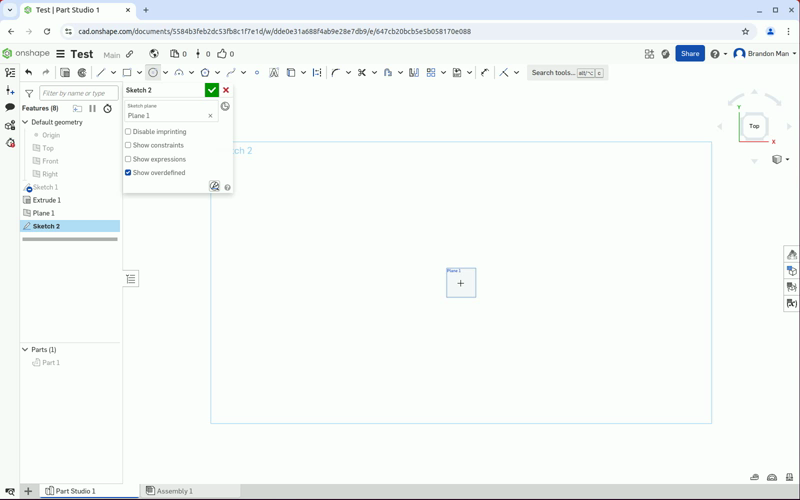
click(460, 282)
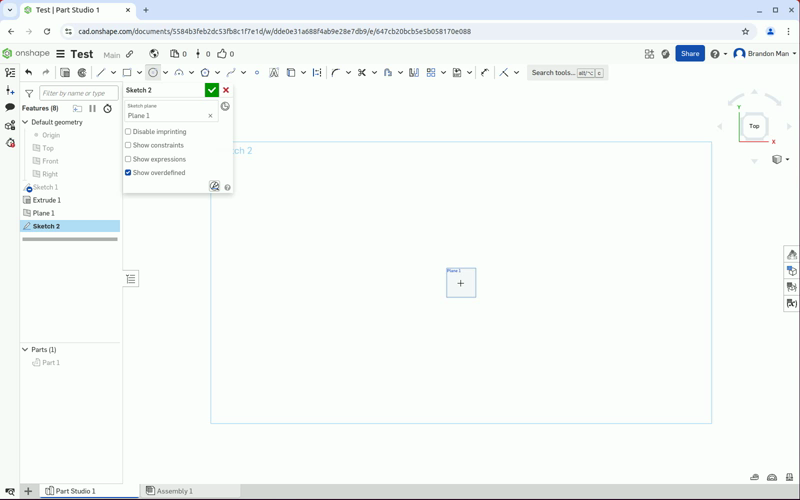
key_up(shift)
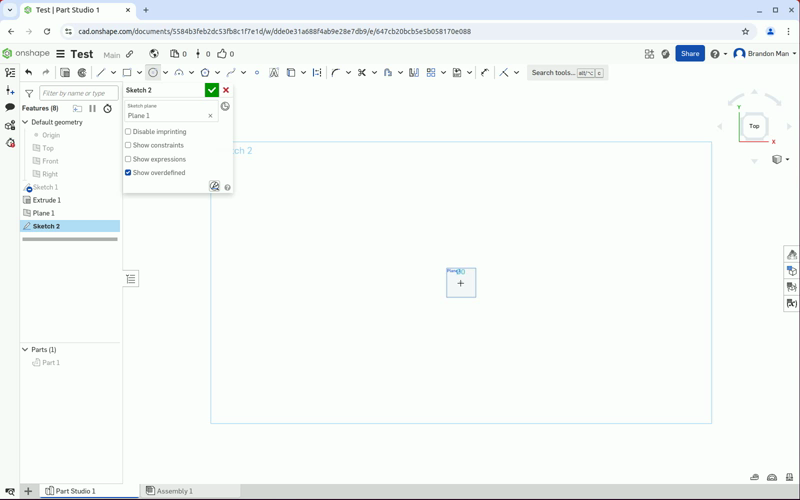
mouse_move(476, 282)
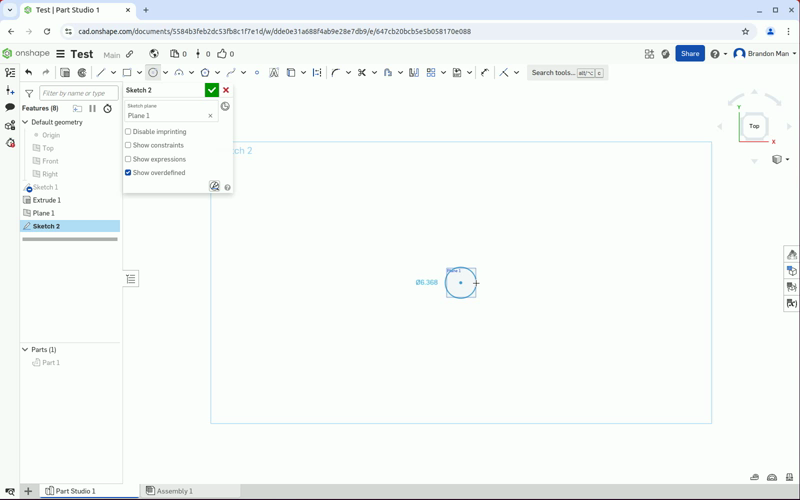
click(476, 282)
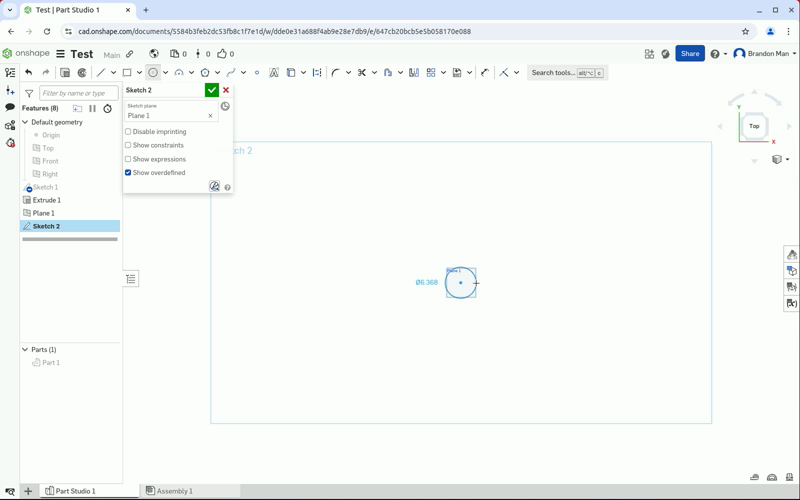
key(esc)
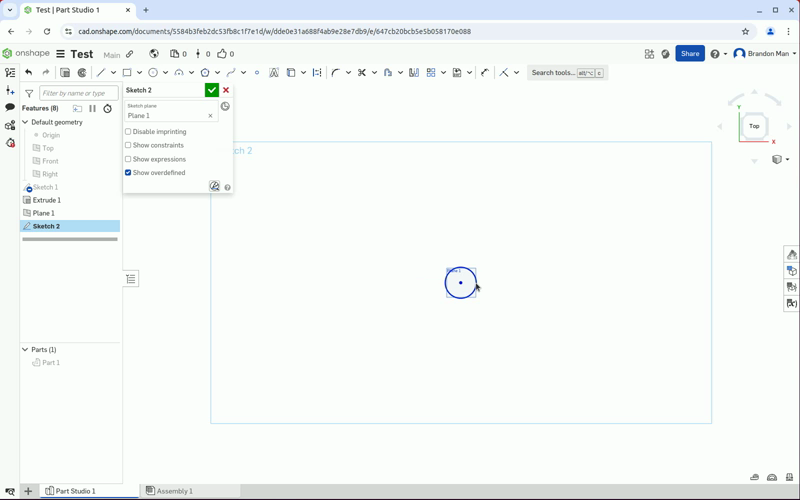
mouse_move(449, 286)
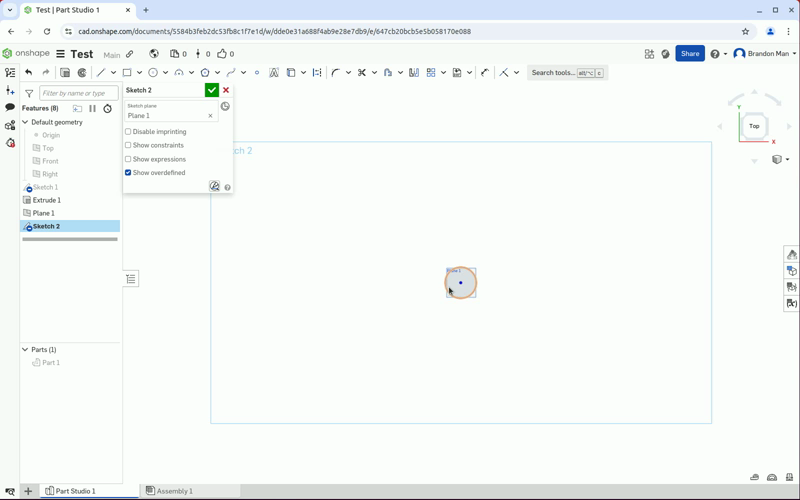
scroll(6)
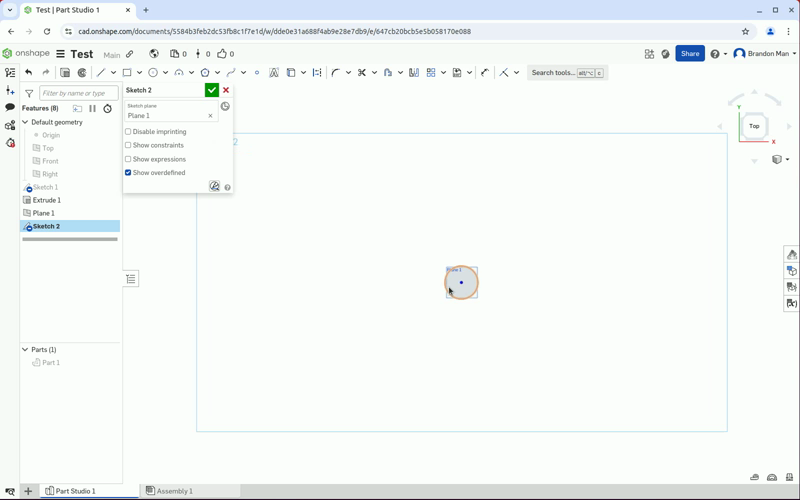
scroll(6)
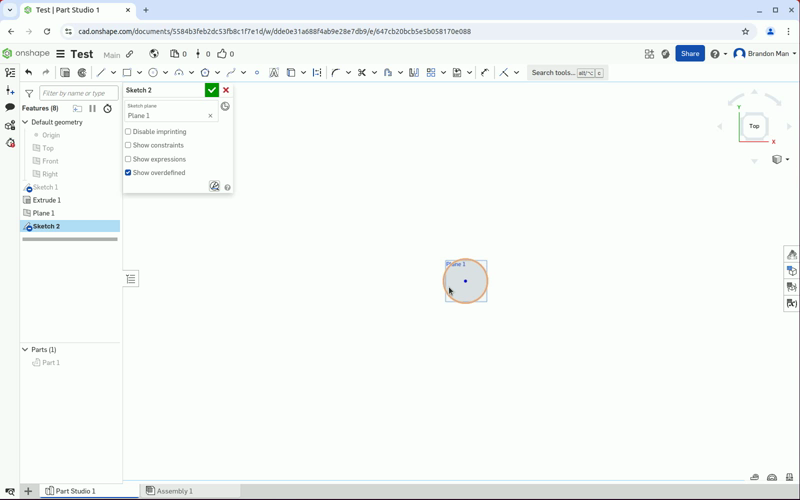
scroll(6)
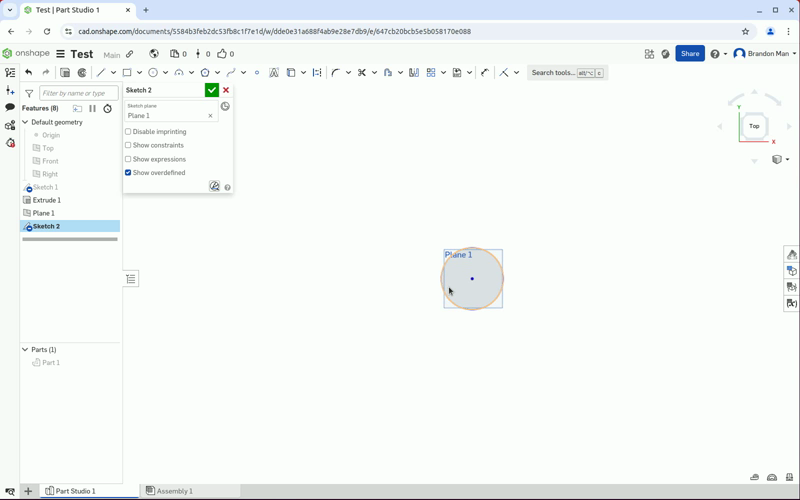
scroll(6)
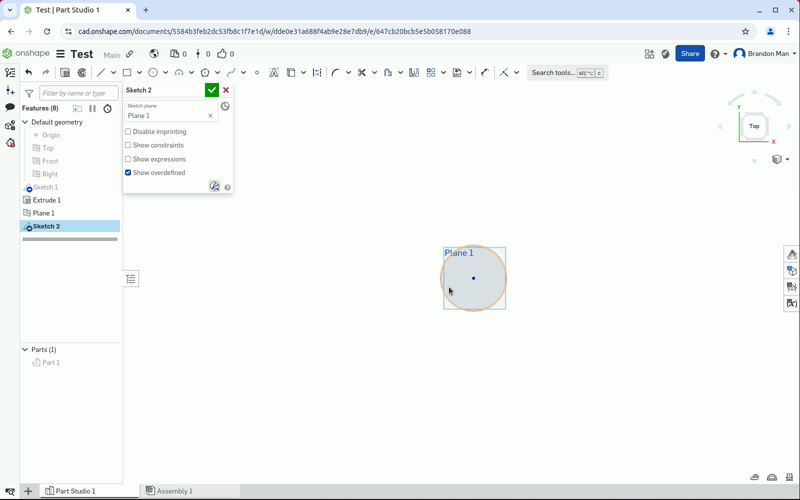
scroll(6)
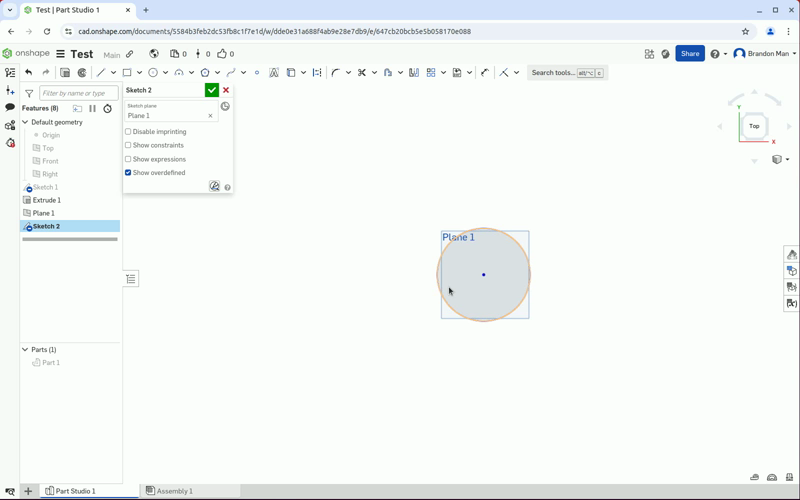
scroll(6)
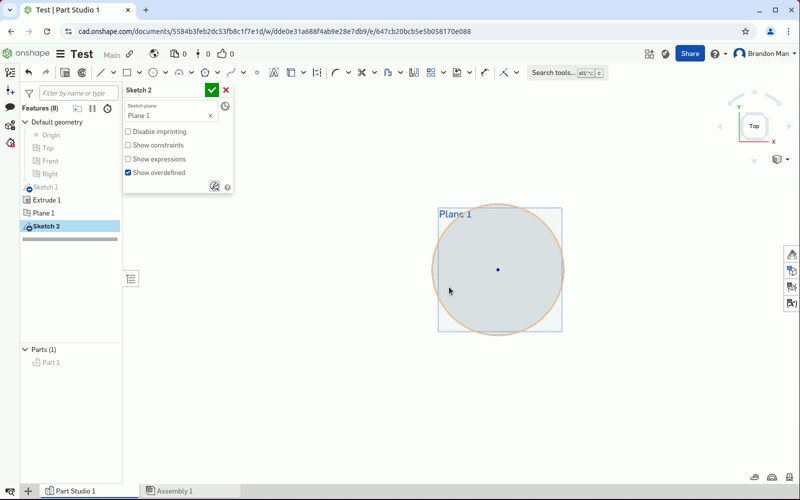
scroll(6)
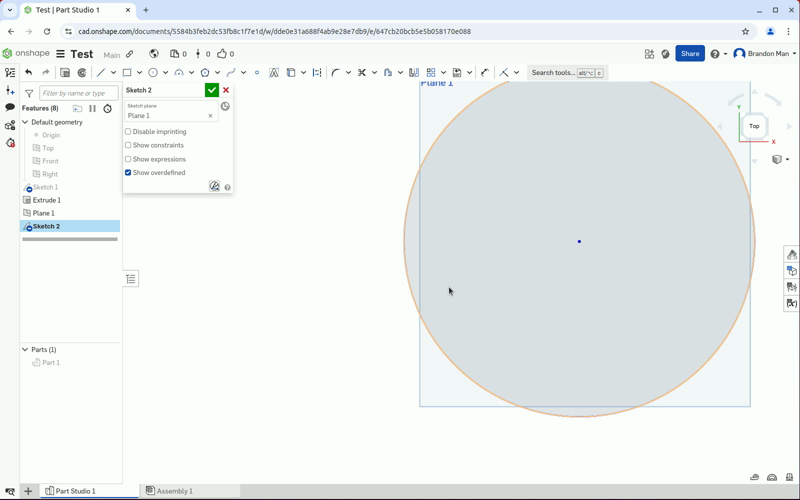
click(449, 286)
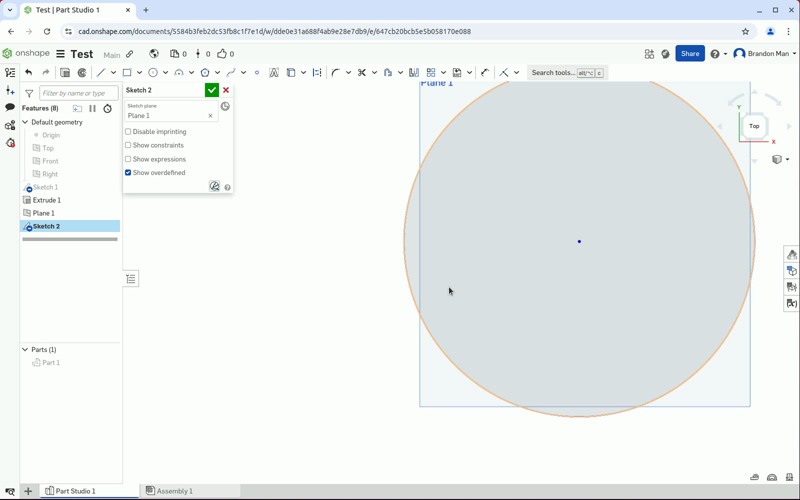
scroll(-6)
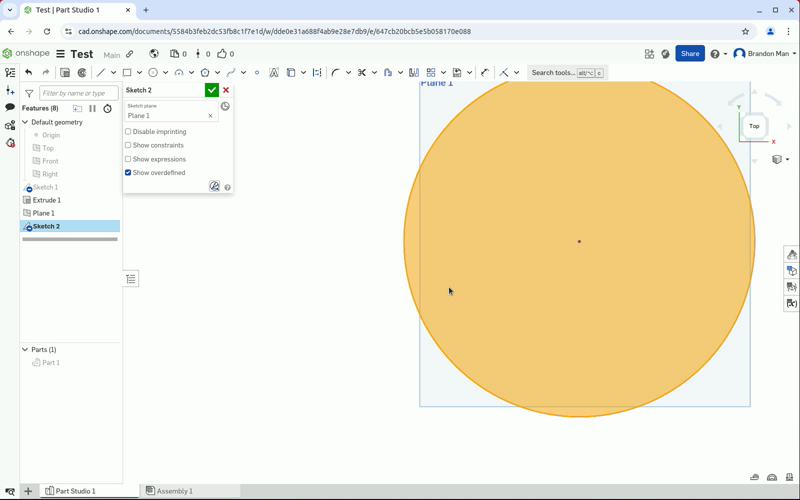
scroll(-6)
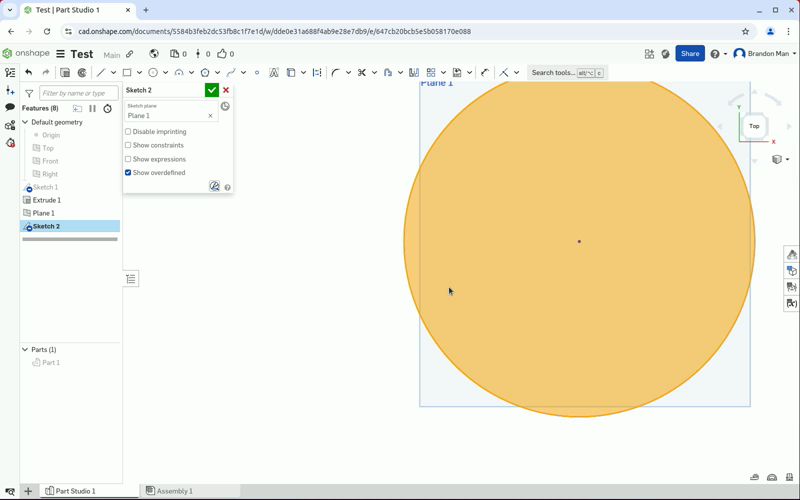
scroll(-6)
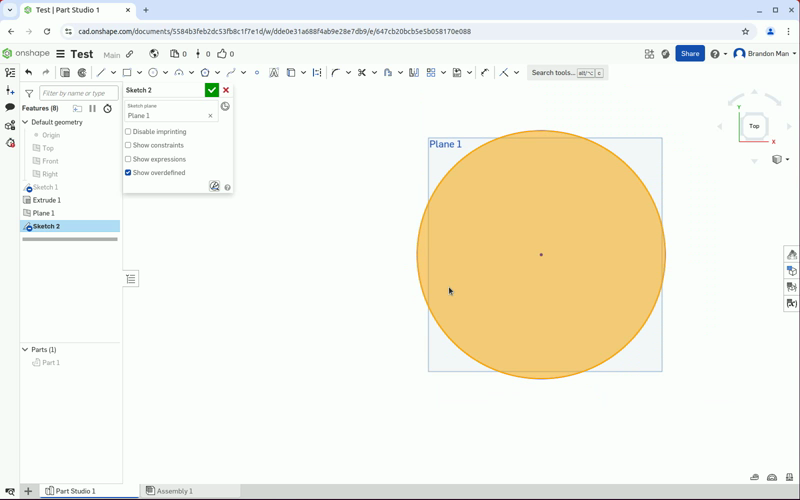
scroll(-6)
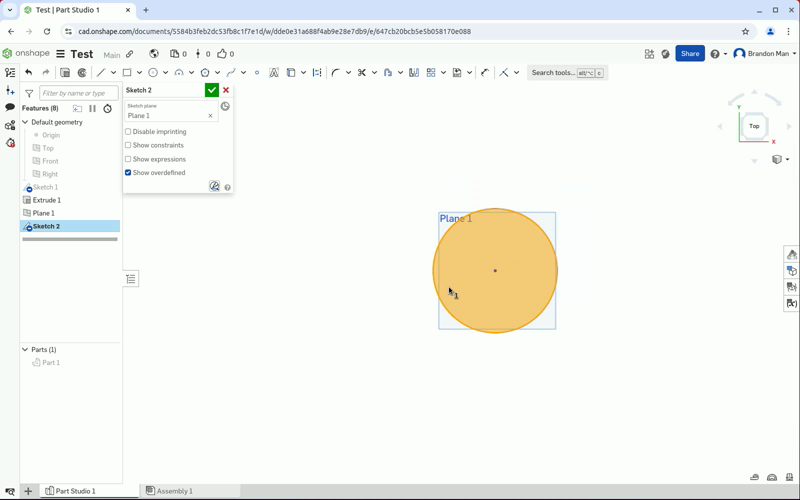
scroll(-6)
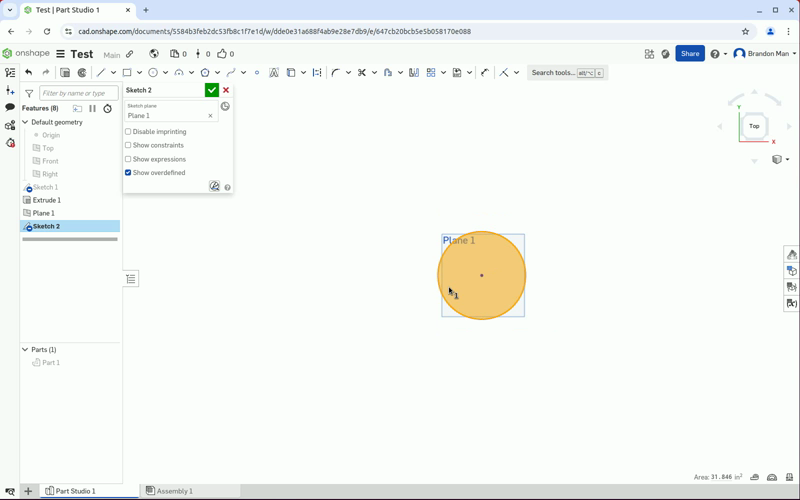
scroll(-6)
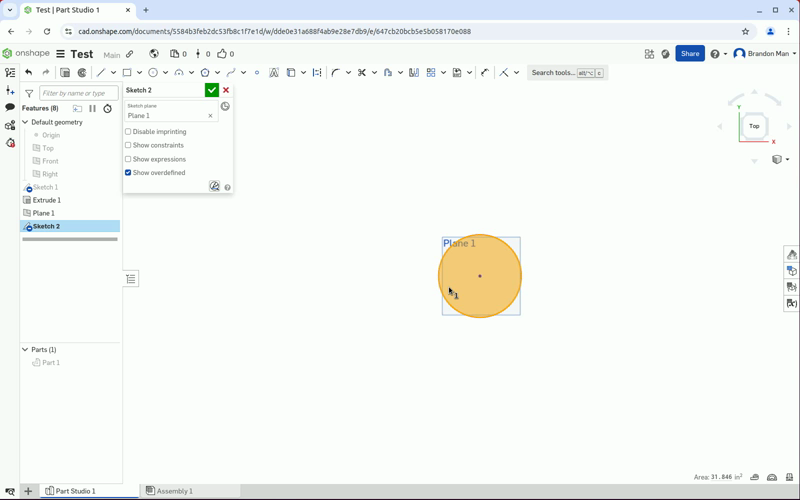
scroll(-6)
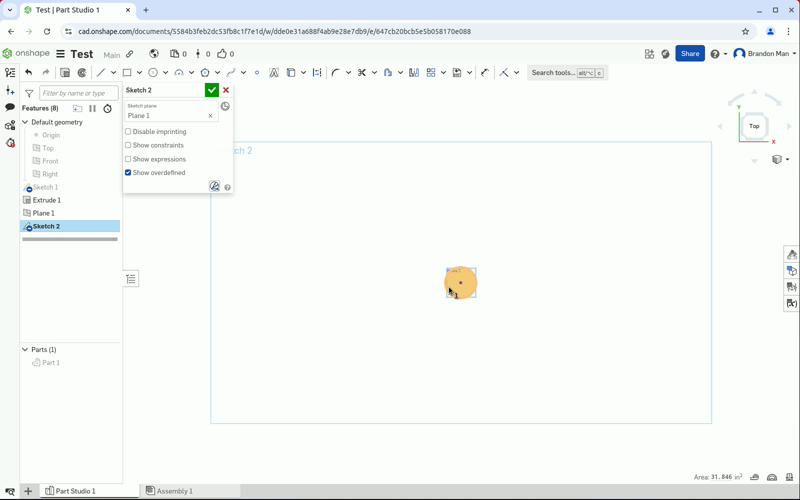
mouse_move(73, 352)
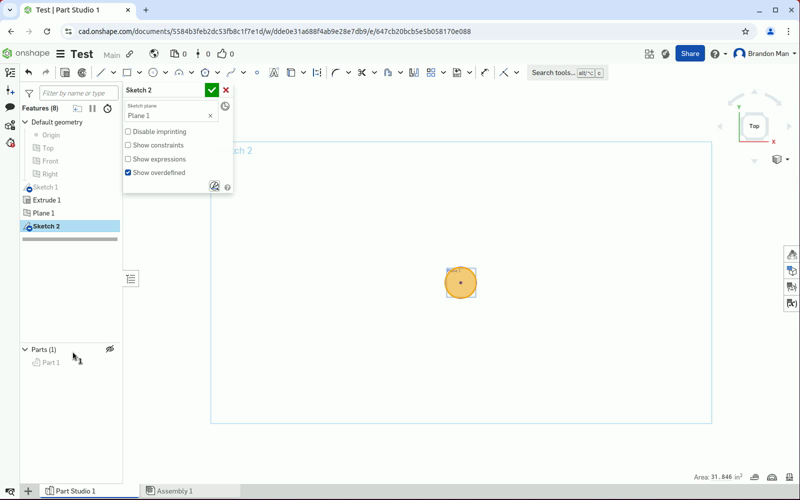
key(shift+y)
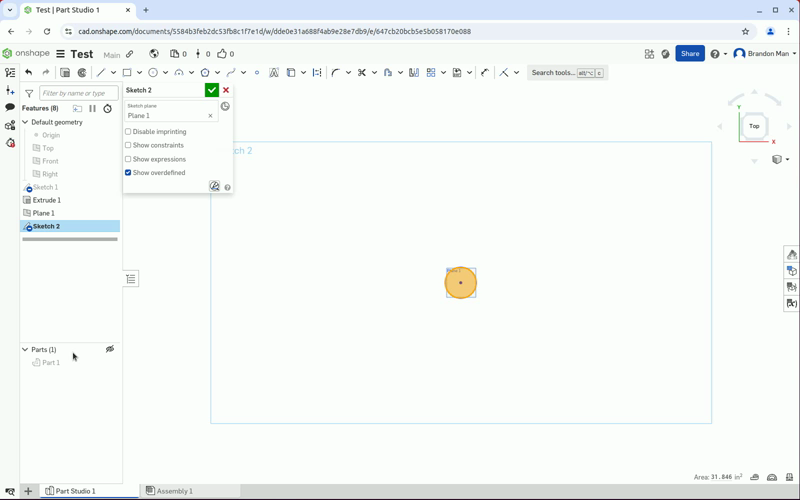
key(shift+e)
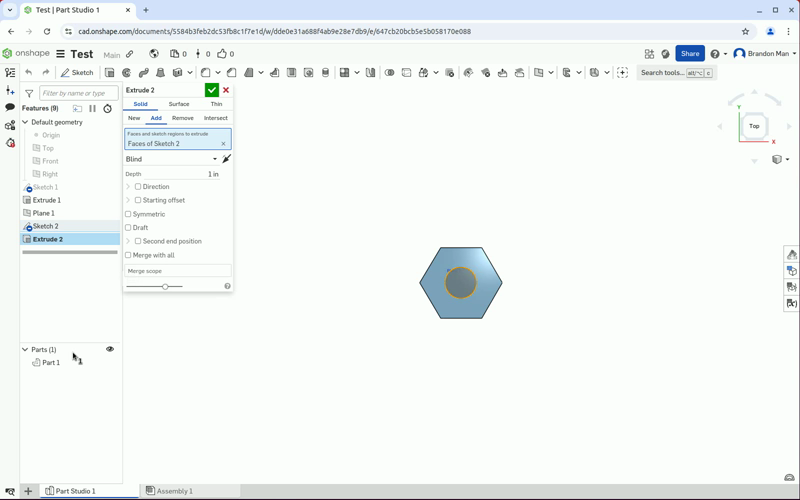
mouse_move(143, 106)
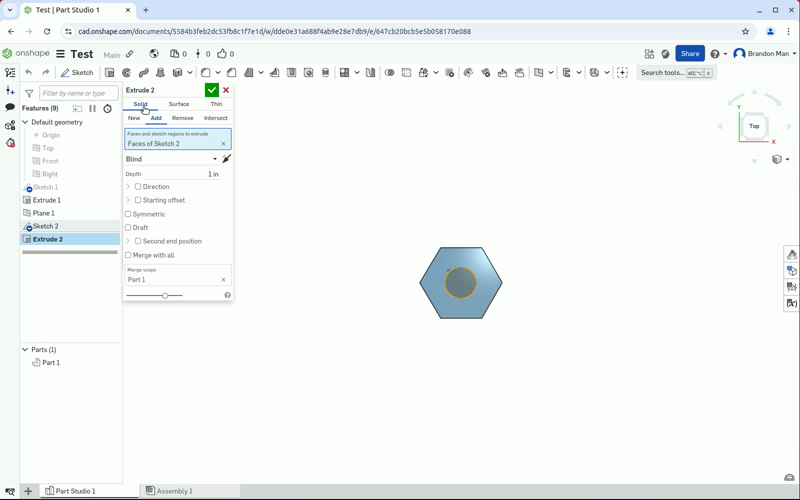
click(143, 106)
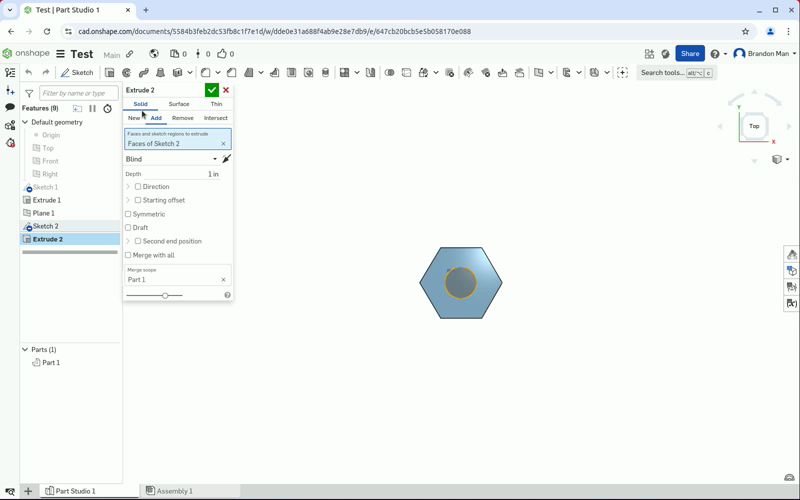
mouse_move(137, 120)
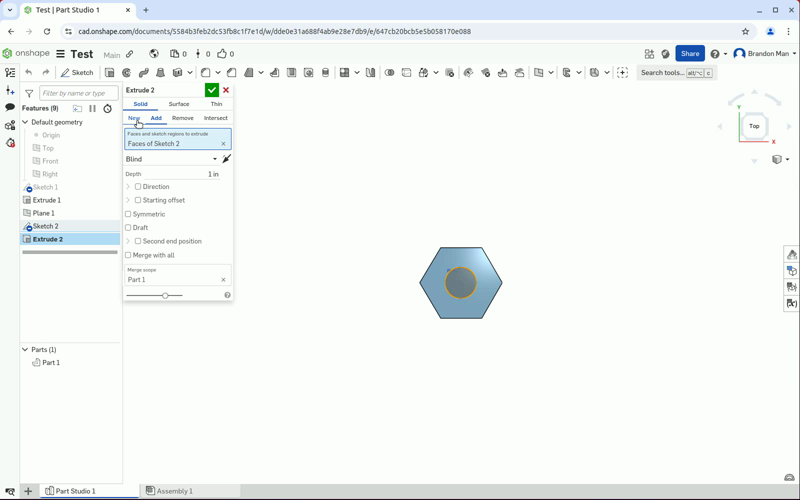
click(137, 120)
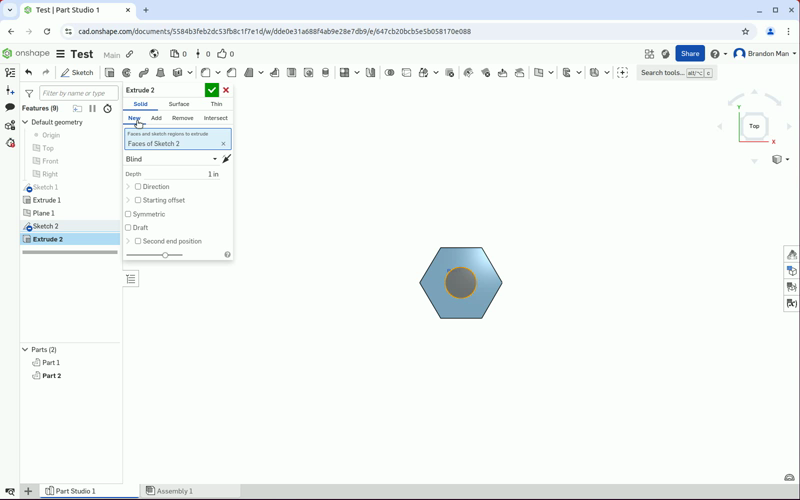
key(tab, 4)
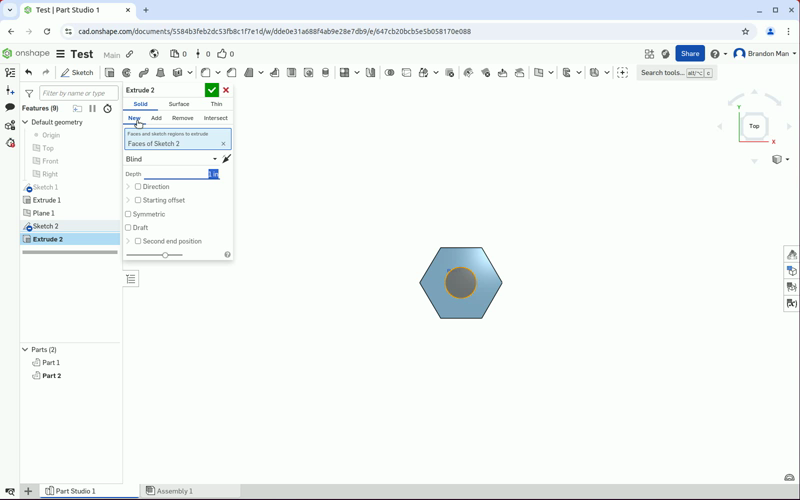
text(18.294)
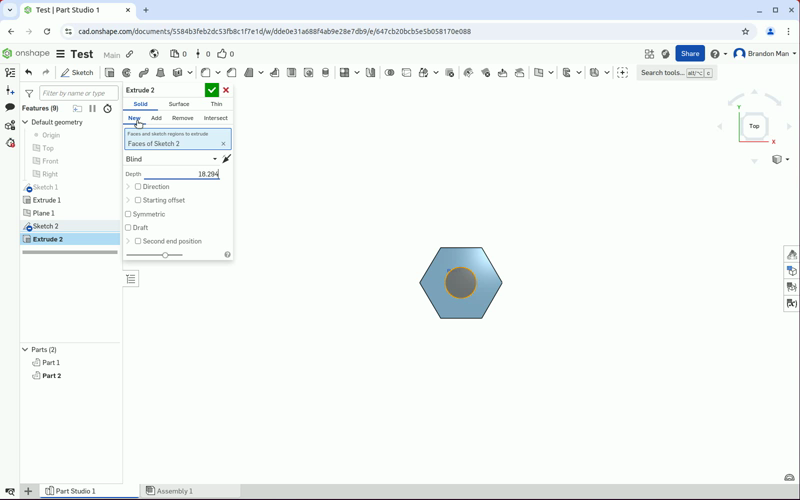
key(enter)
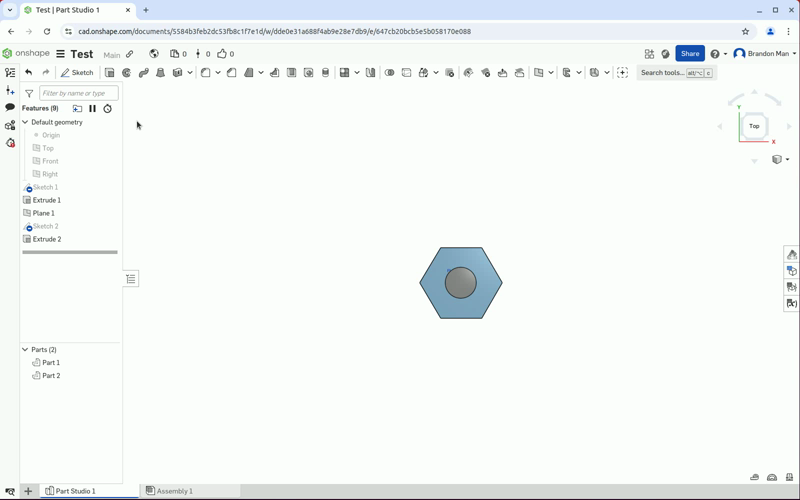
key(shift+h)
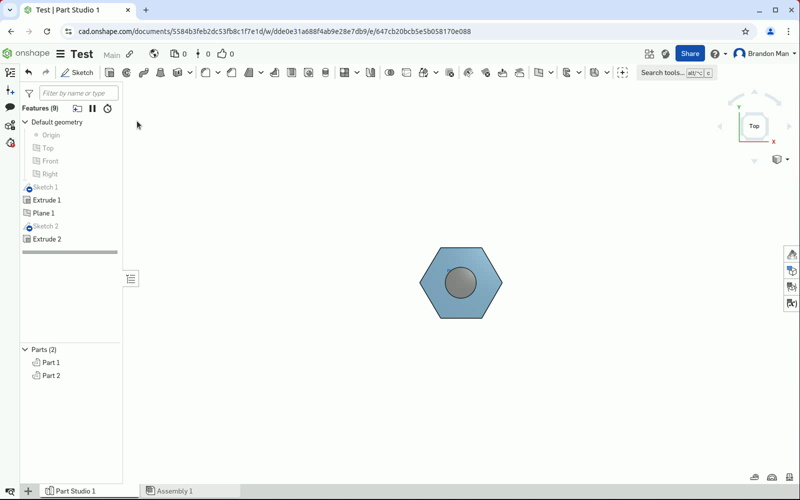
key(shift+h)
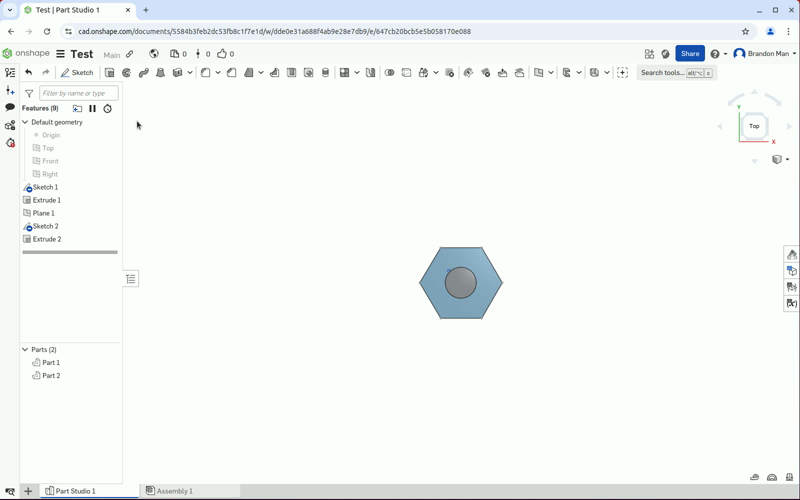
key(shift+7)
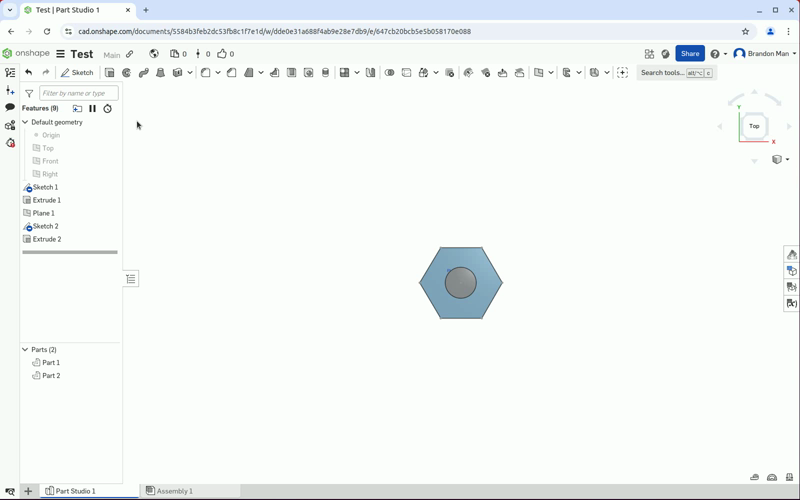
key(up, 3)
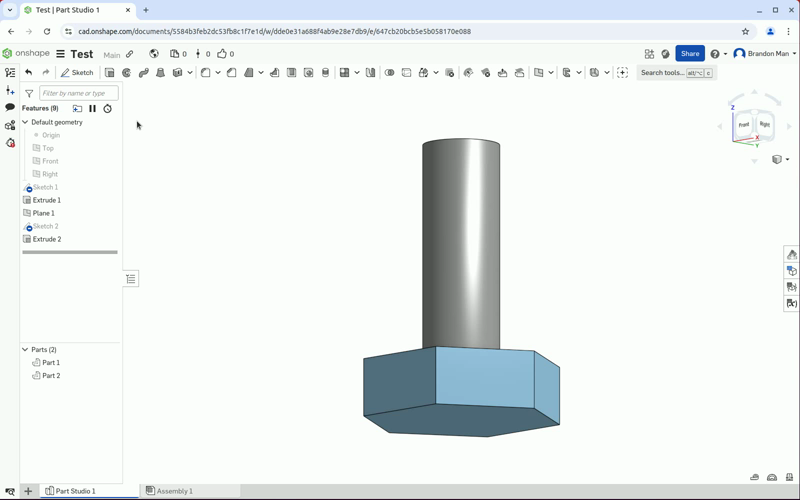
key(left, 3)
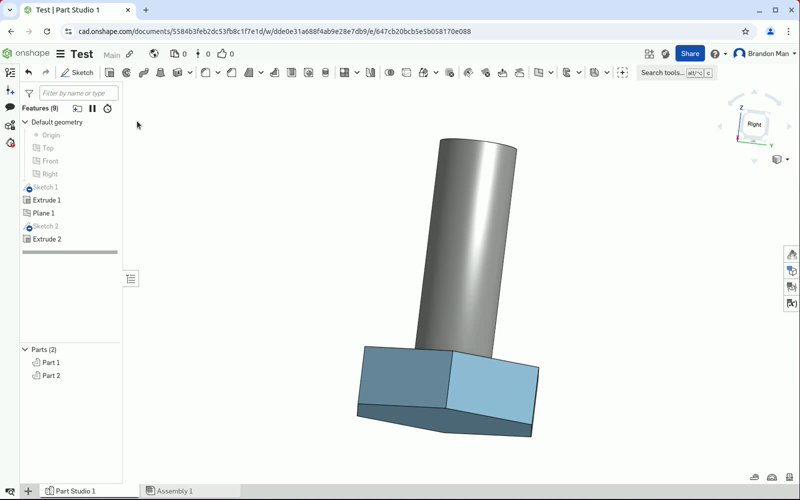
key(right, 3)
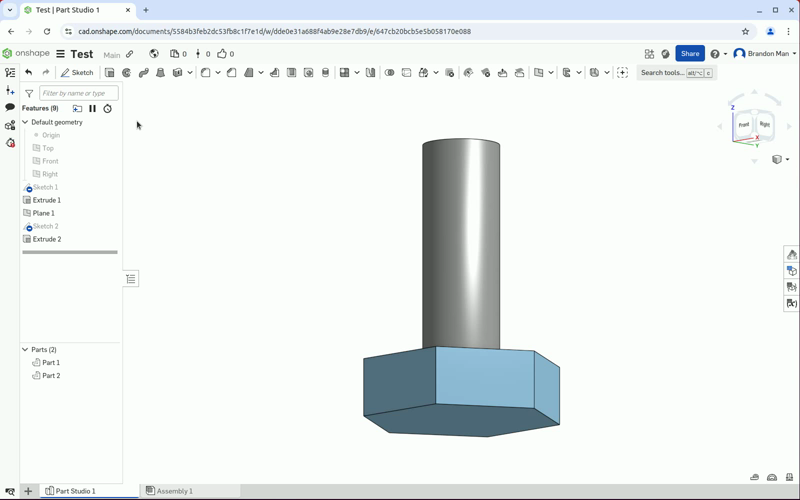
key(down, 3)
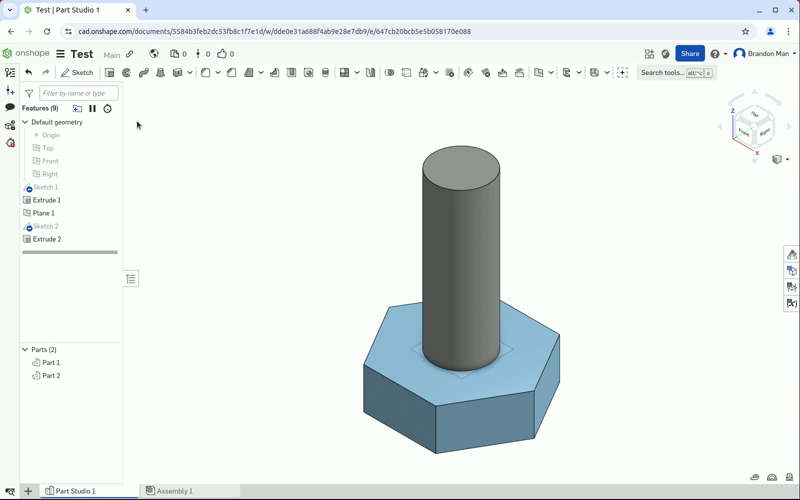
mouse_move(73, 189)
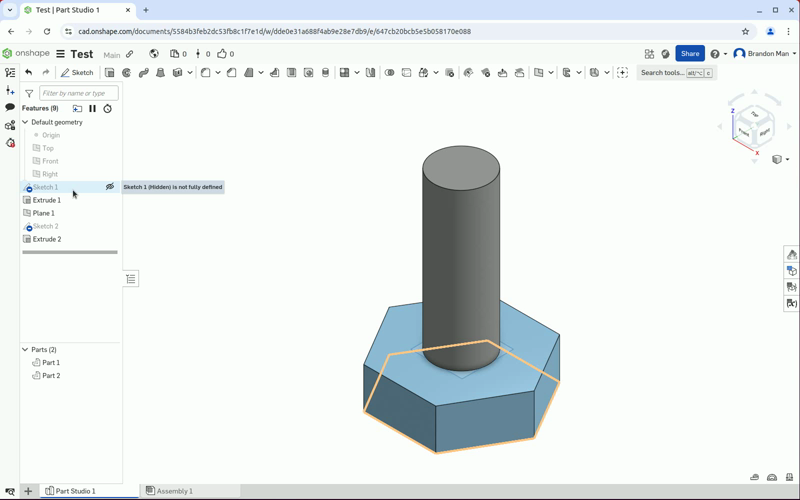
click(73, 189)